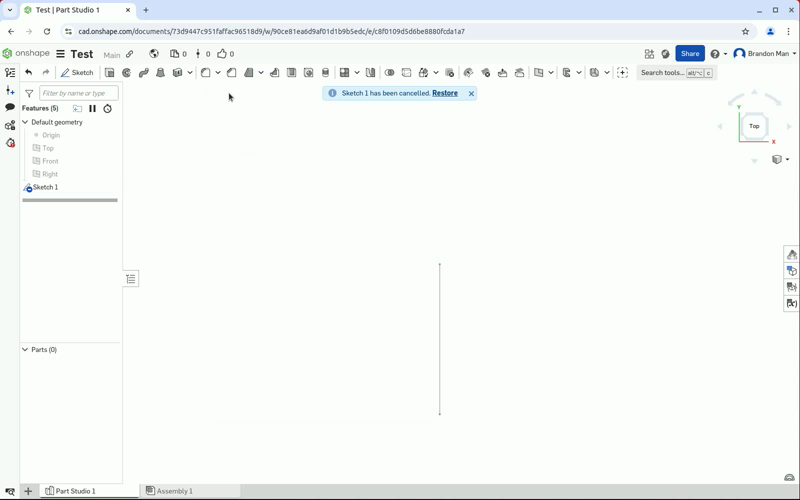
key(shift+h)
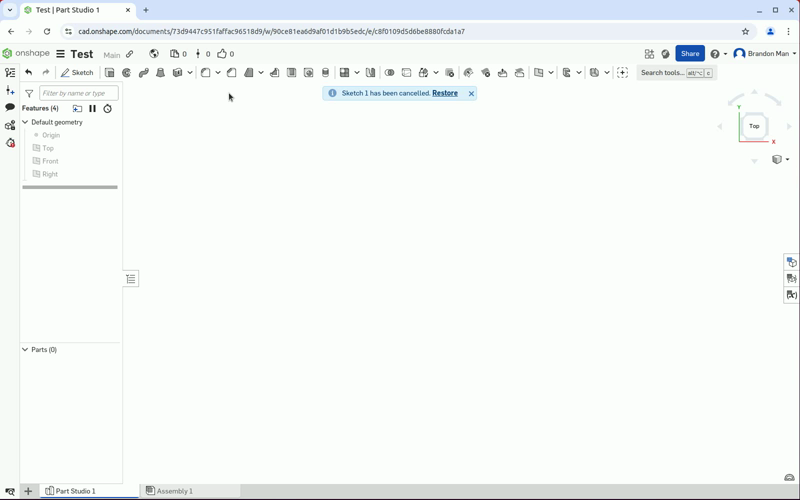
mouse_move(73, 352)
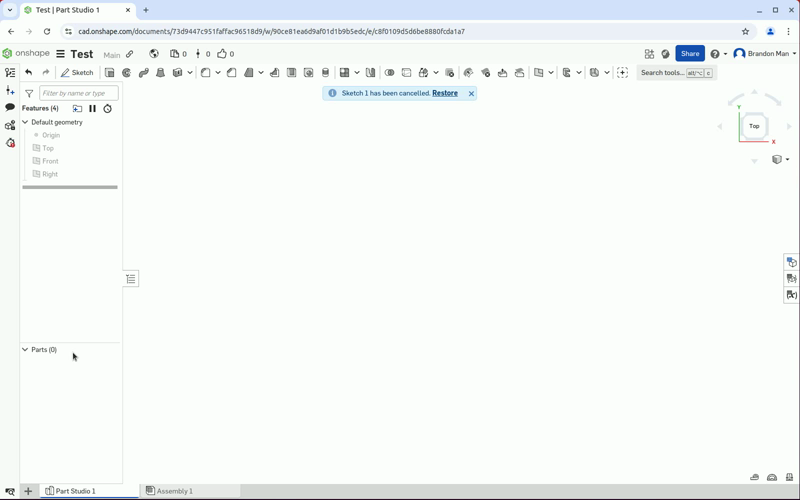
key(y)
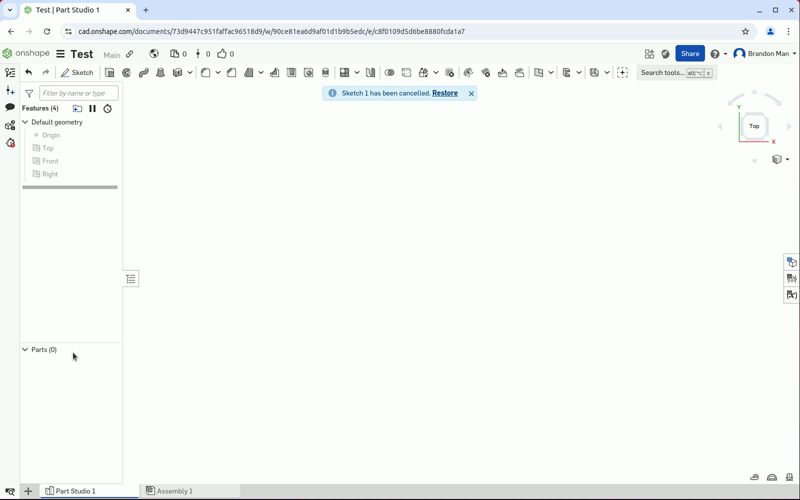
key(shift+p)
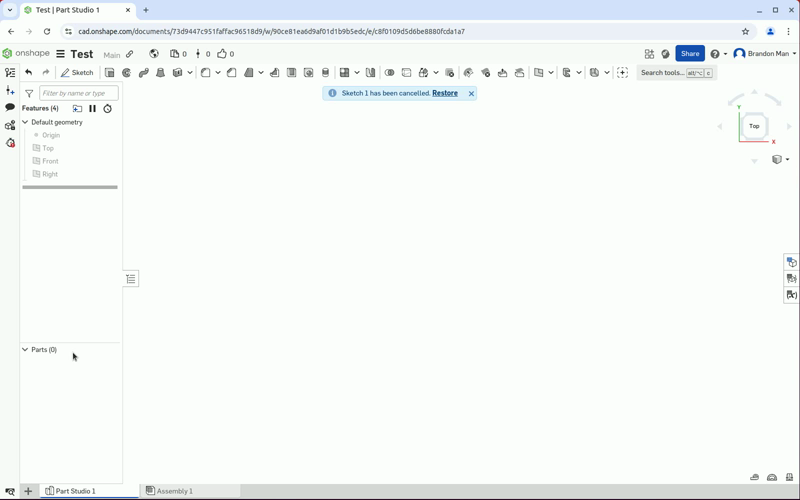
key(space)
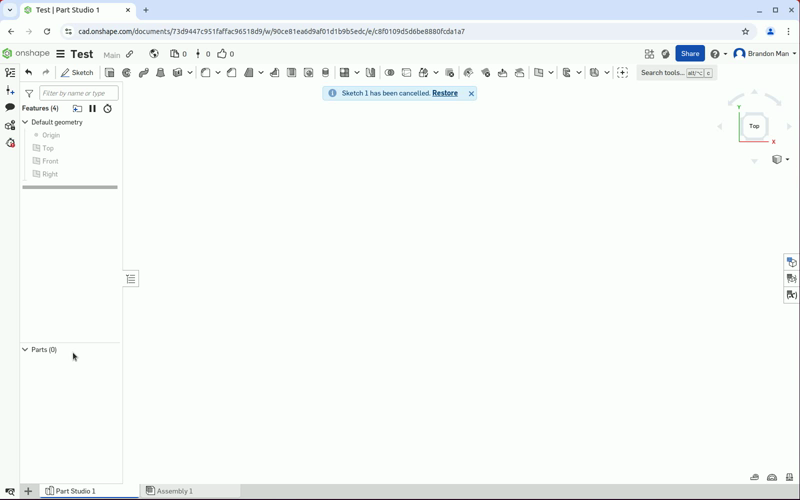
key_down(shift)
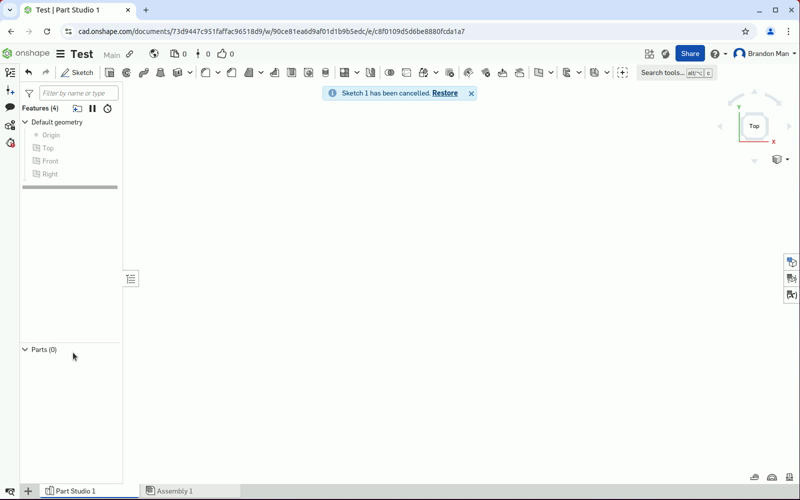
key(up)
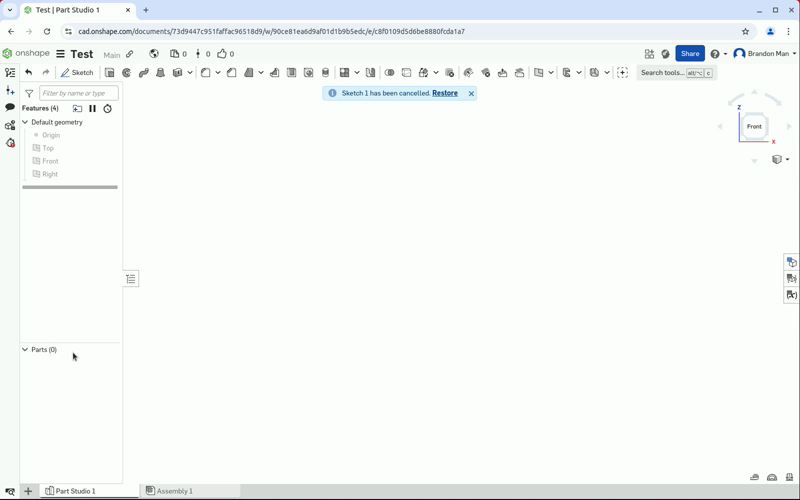
key_up(shift)
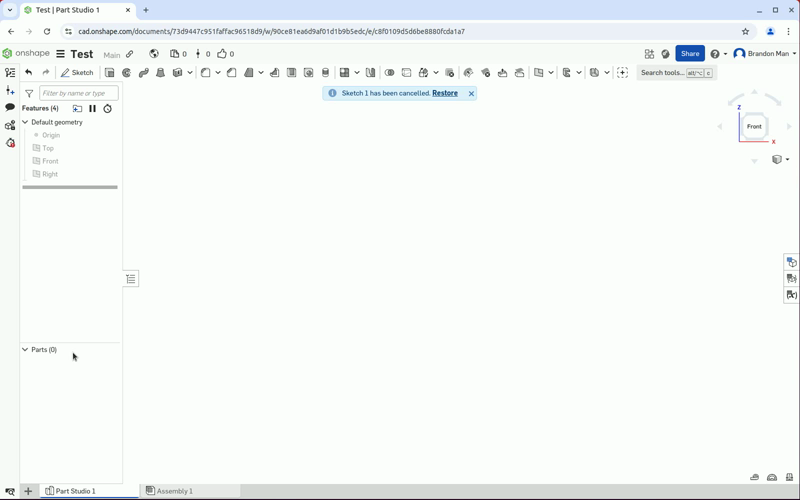
mouse_move(73, 352)
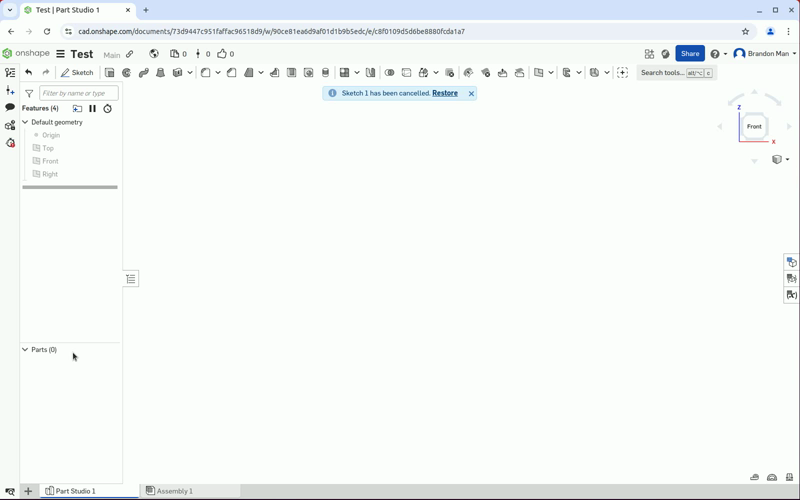
key(shift+y)
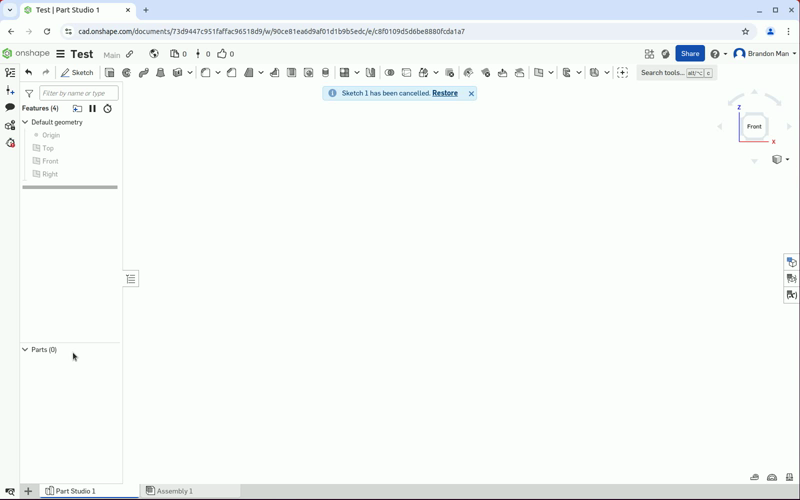
key(shift+s)
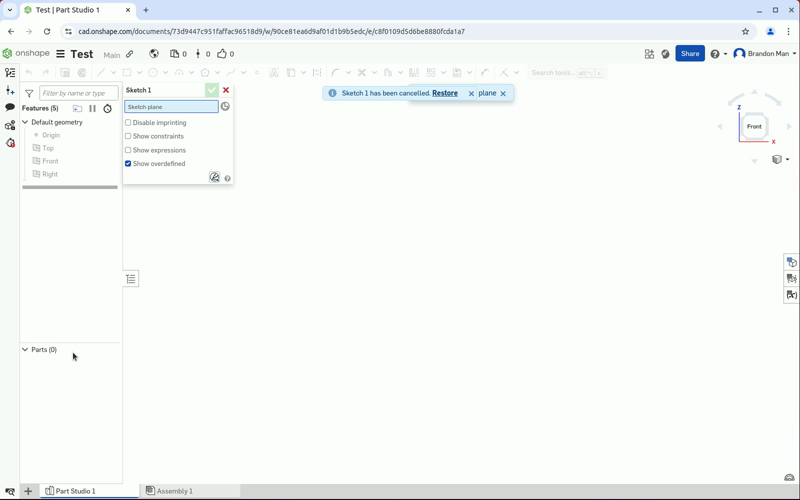
mouse_move(73, 163)
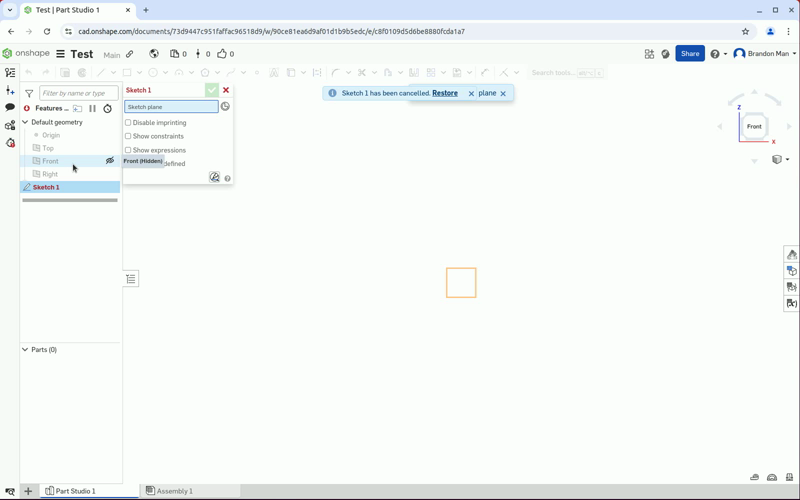
click(73, 163)
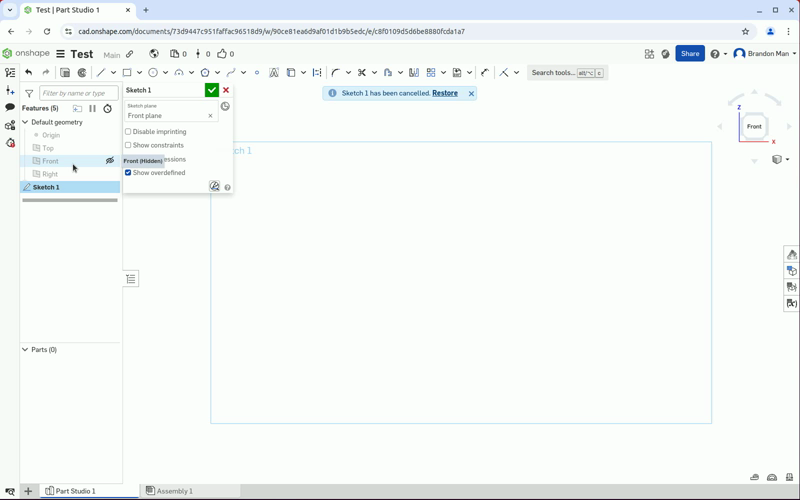
mouse_move(73, 352)
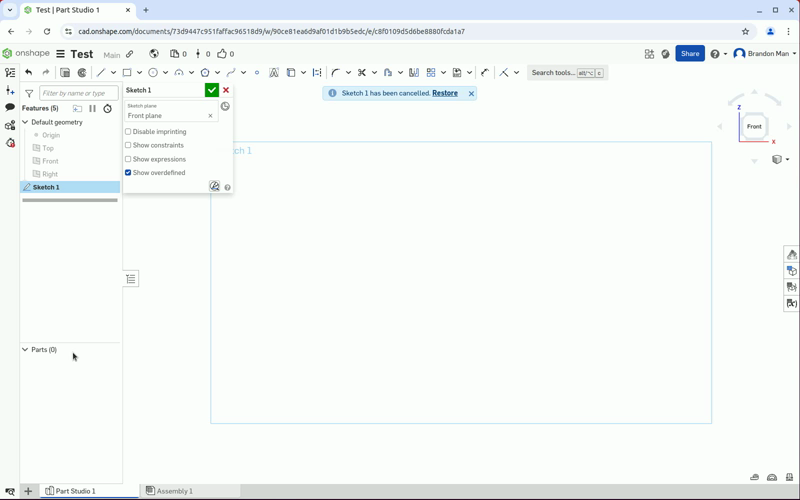
key(y)
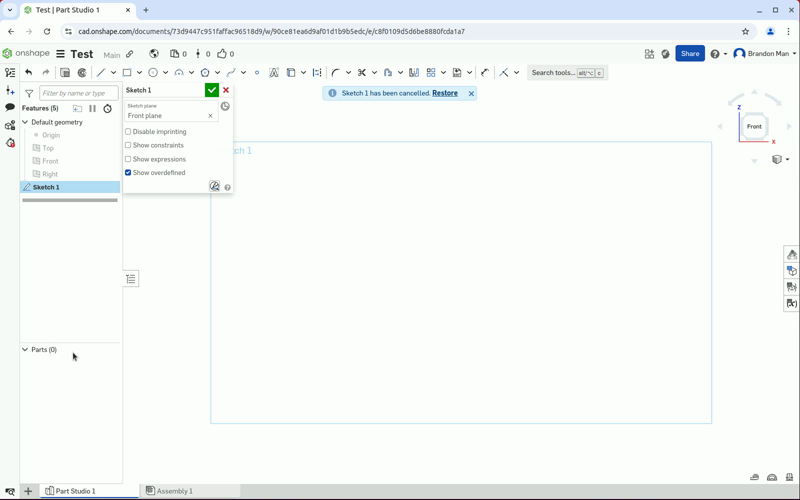
key(l)
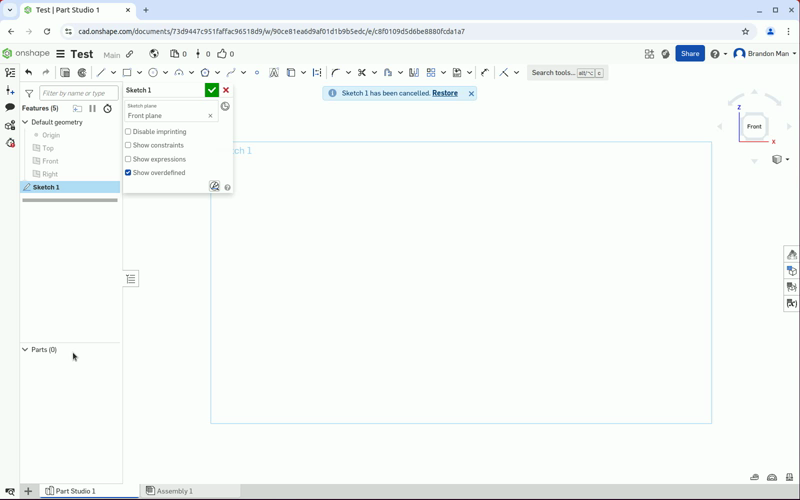
key_down(shift)
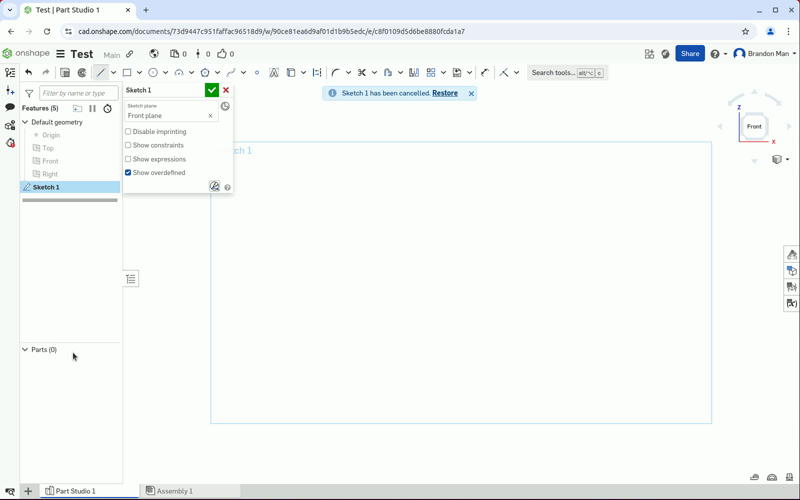
mouse_move(460, 282)
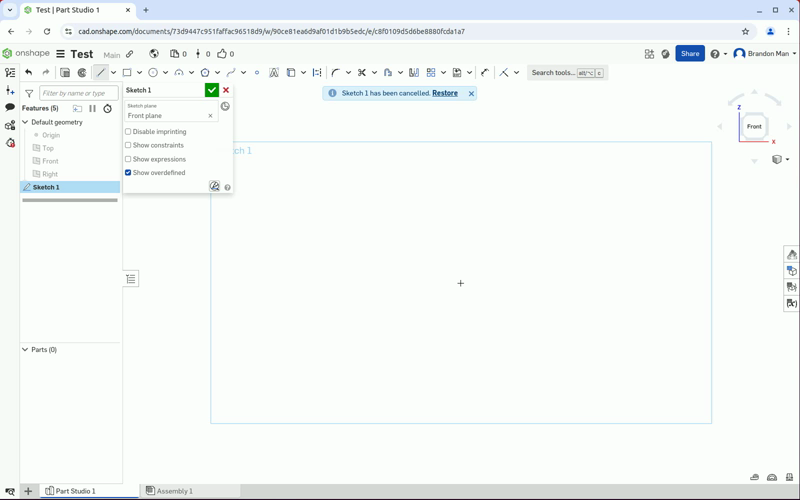
click(460, 282)
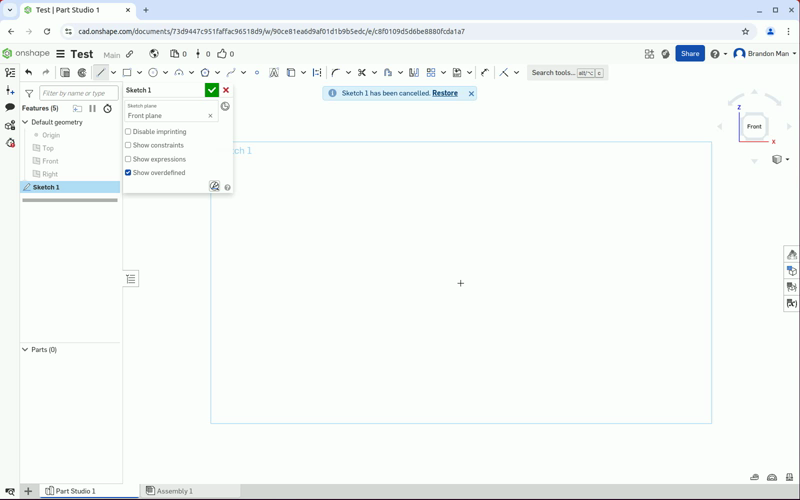
key_up(shift)
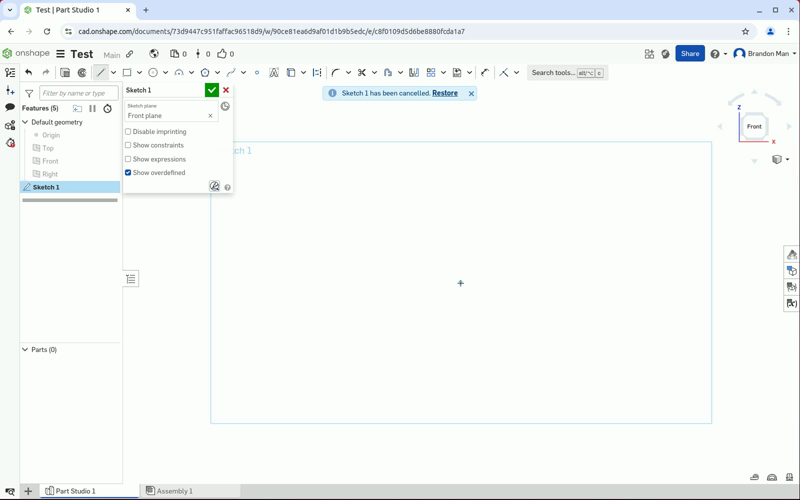
key_down(shift)
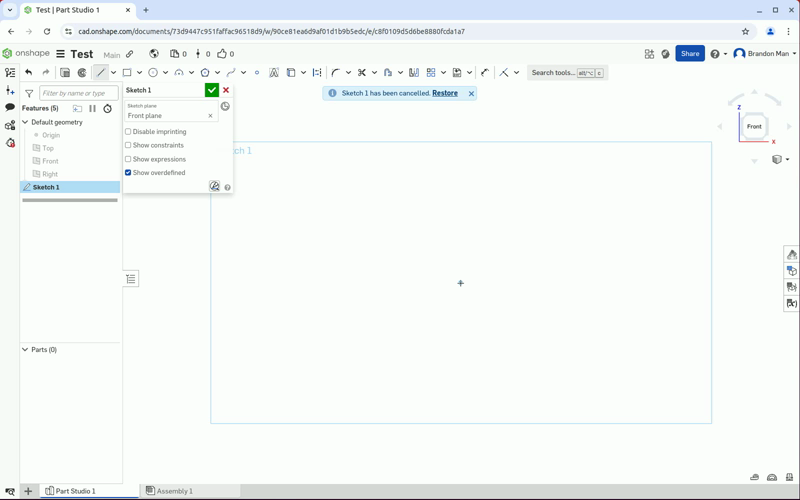
mouse_move(573, 282)
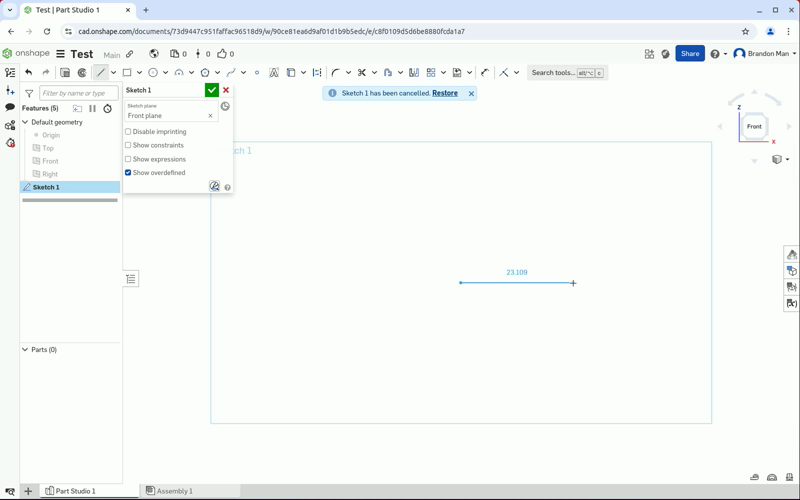
click(573, 282)
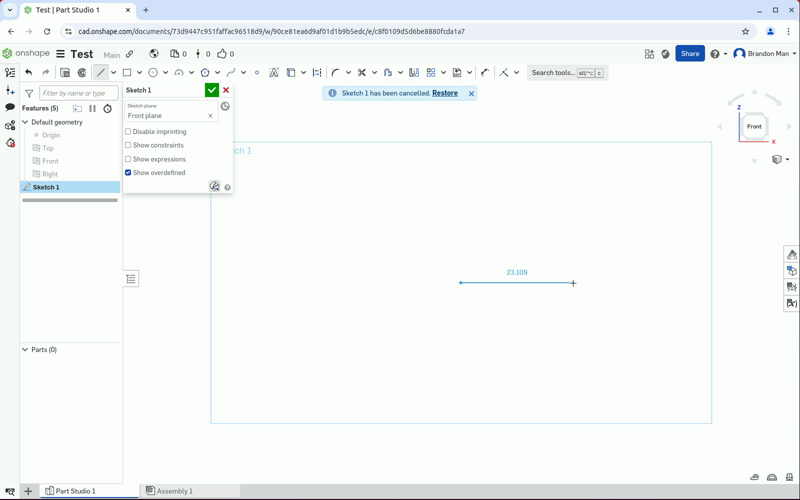
key_up(shift)
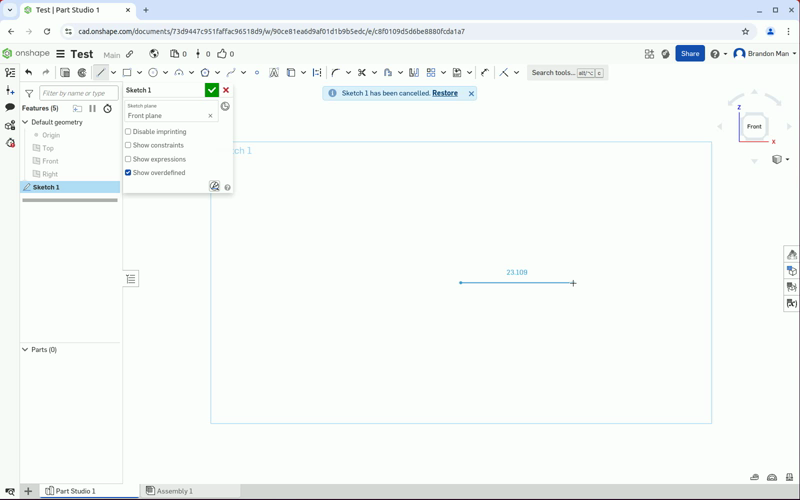
key_down(shift)
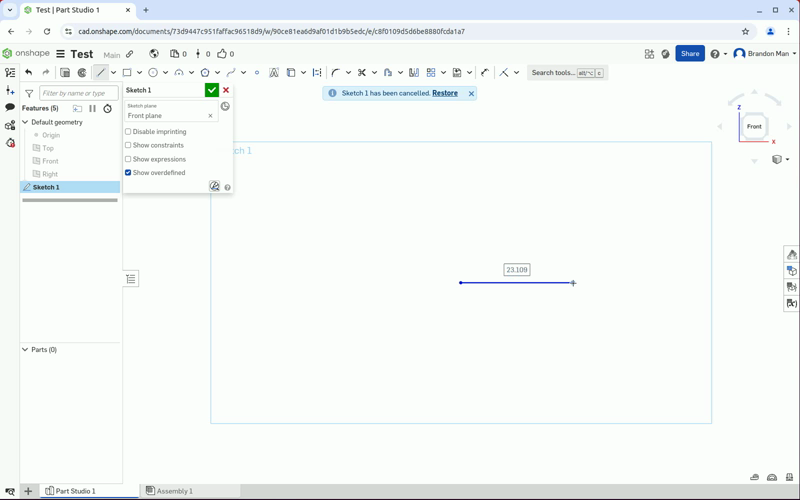
mouse_move(573, 208)
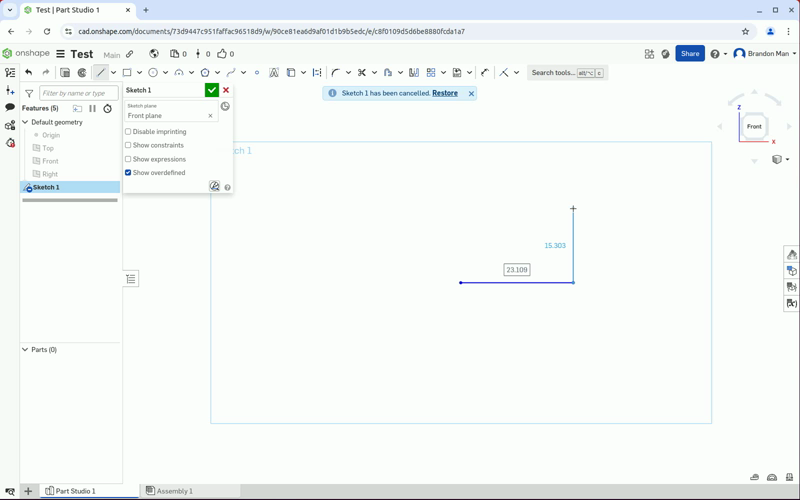
click(573, 208)
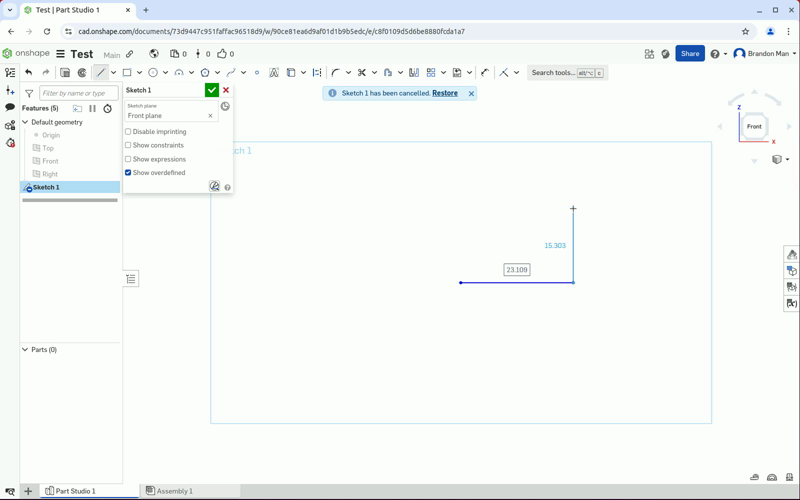
key_up(shift)
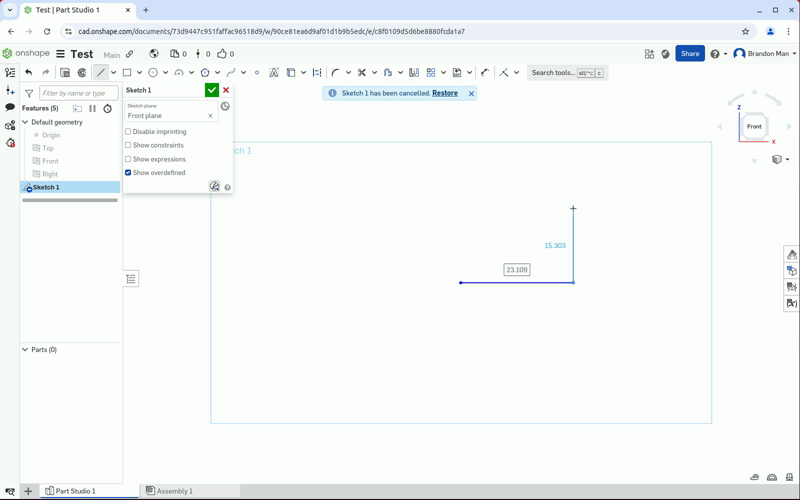
key_down(shift)
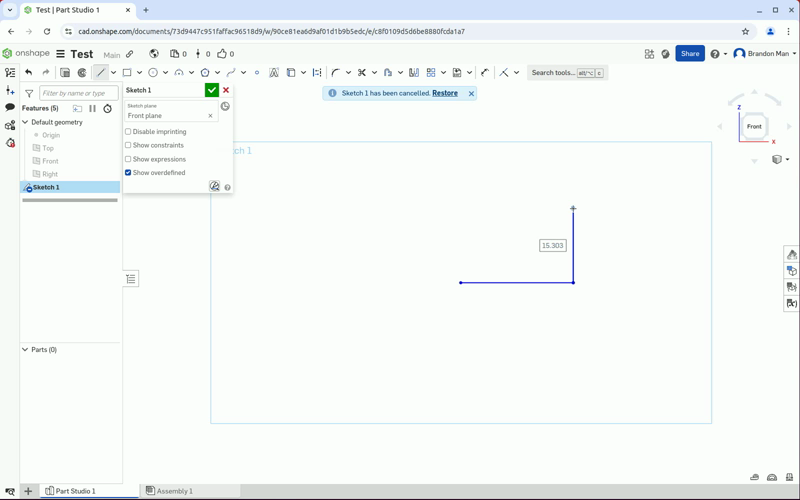
mouse_move(460, 208)
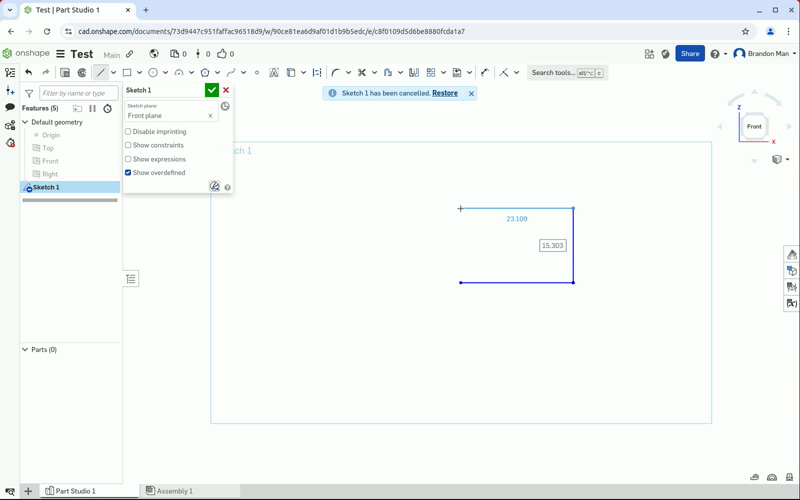
click(460, 208)
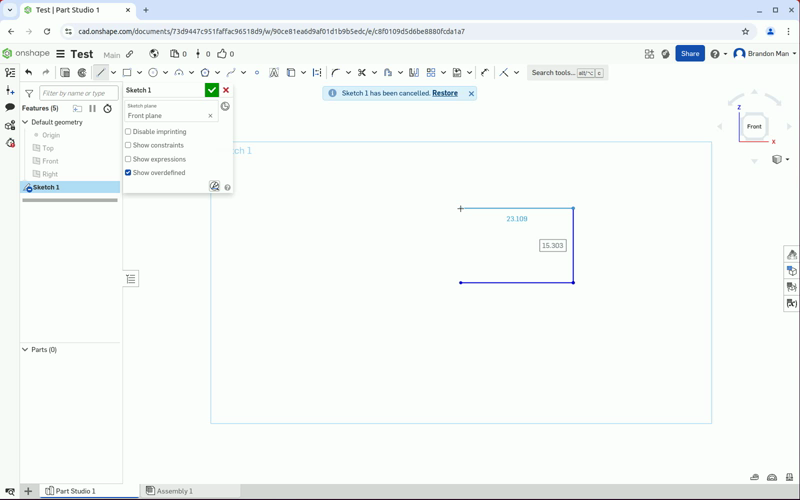
key_up(shift)
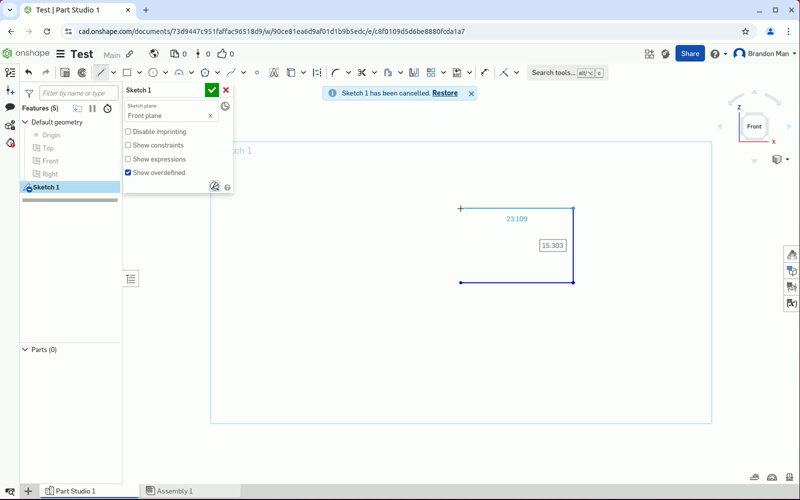
key_down(shift)
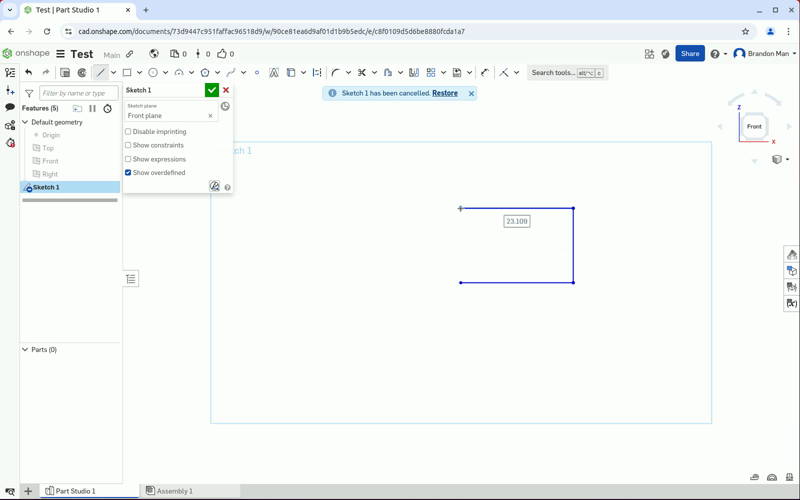
mouse_move(460, 282)
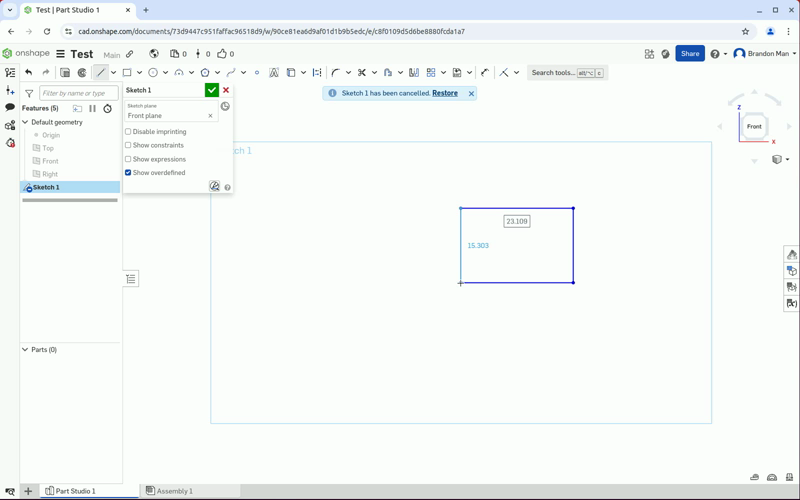
key_up(shift)
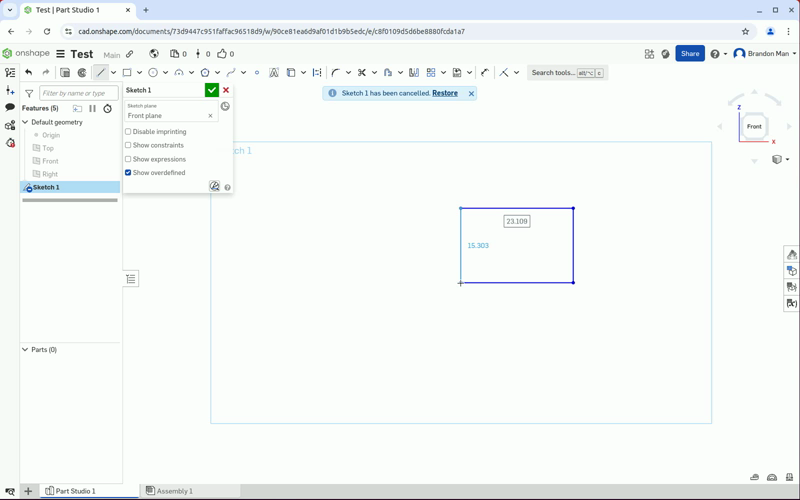
click(460, 282)
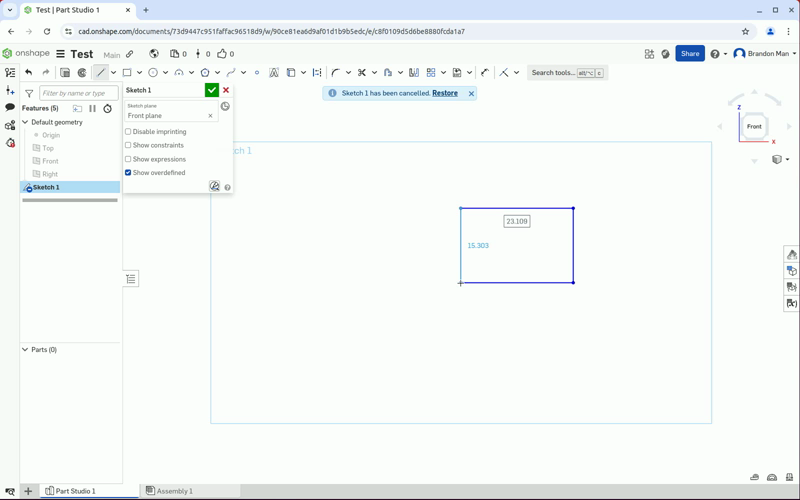
key(esc)
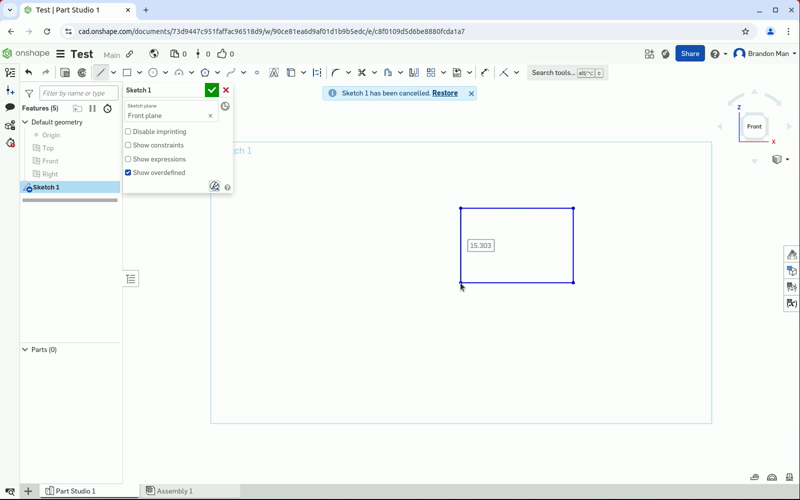
mouse_move(514, 218)
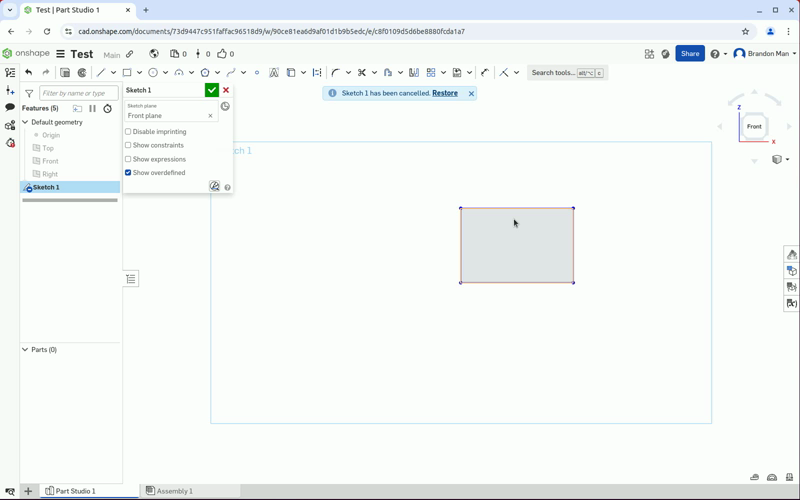
click(514, 218)
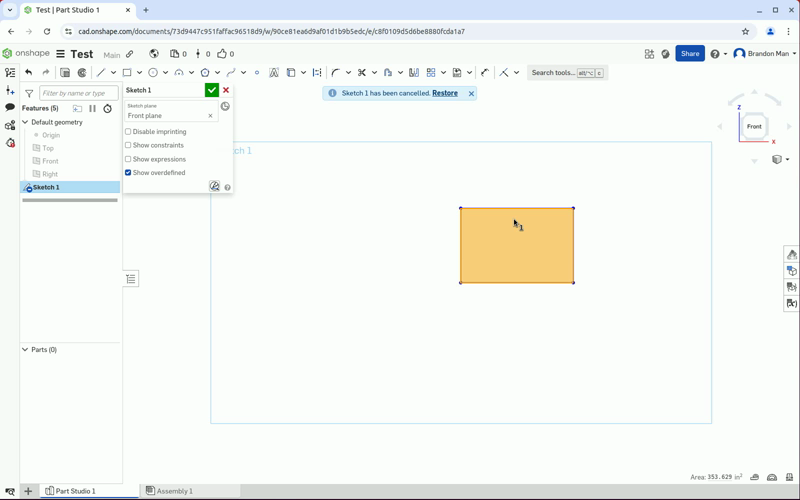
mouse_move(73, 352)
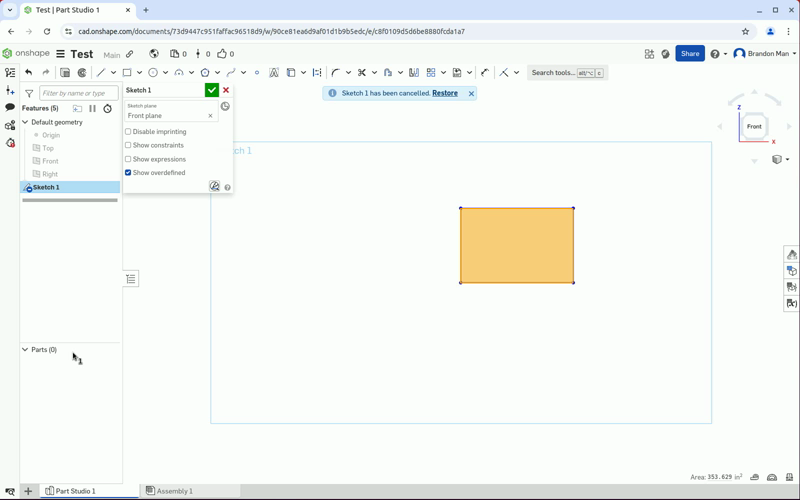
key(shift+y)
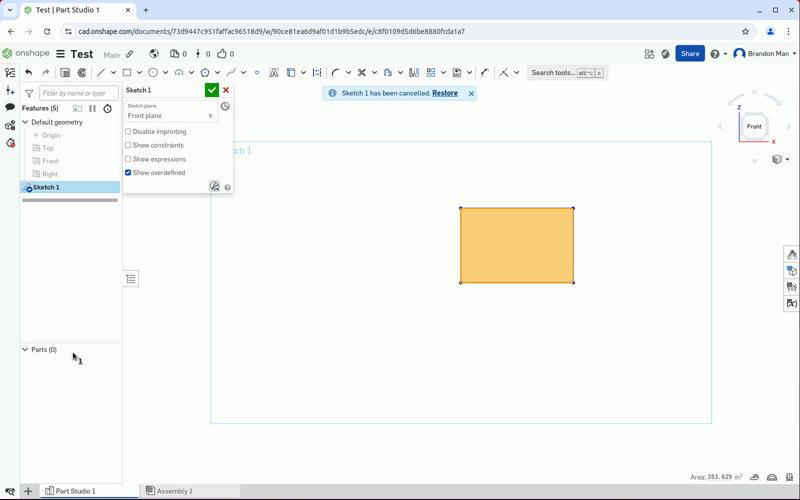
key(shift+e)
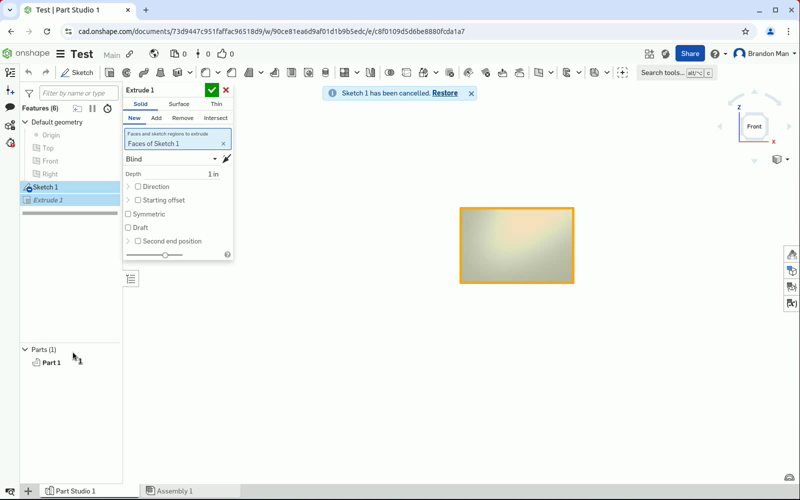
mouse_move(143, 106)
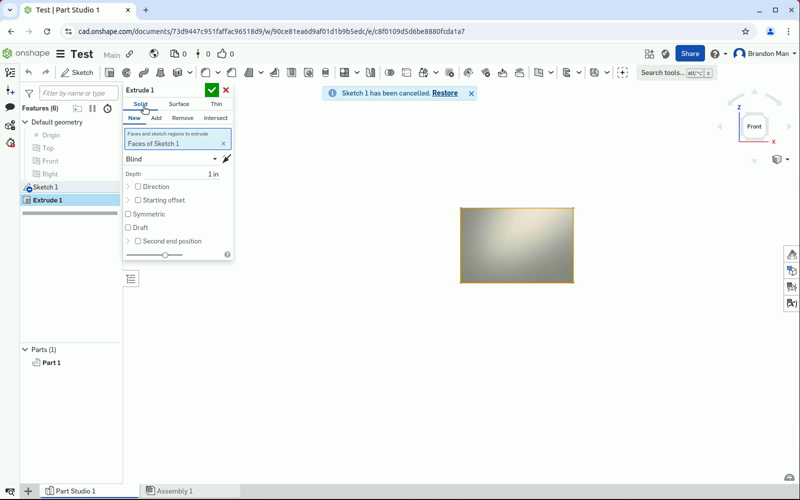
click(143, 106)
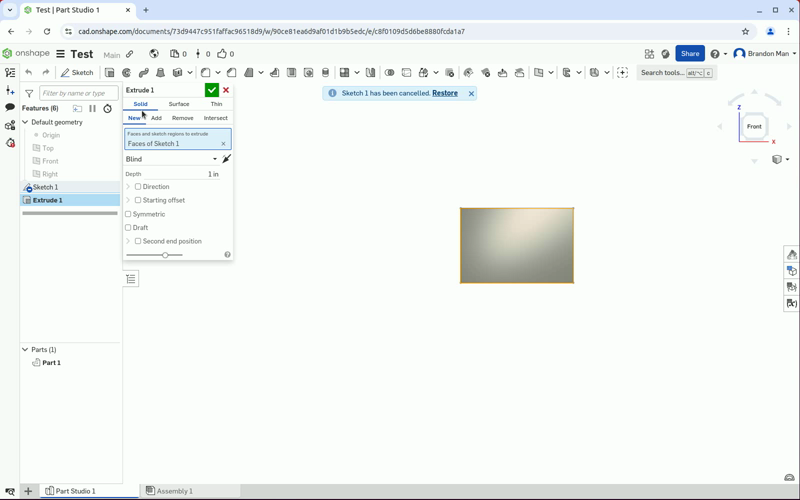
mouse_move(137, 120)
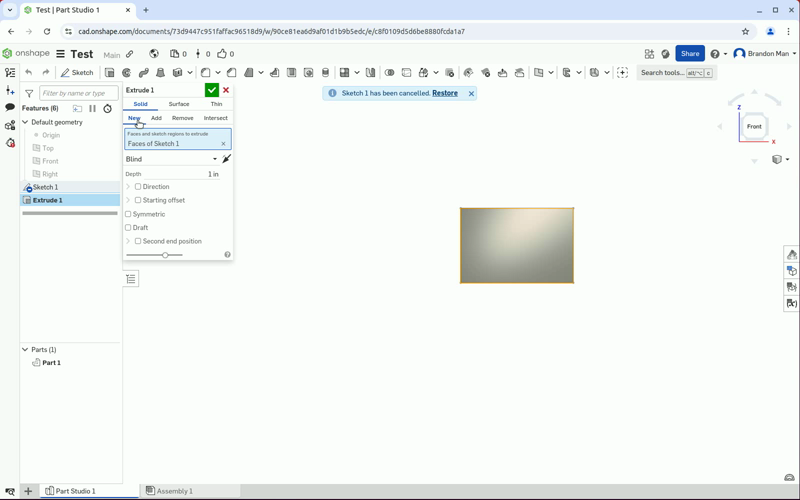
click(137, 120)
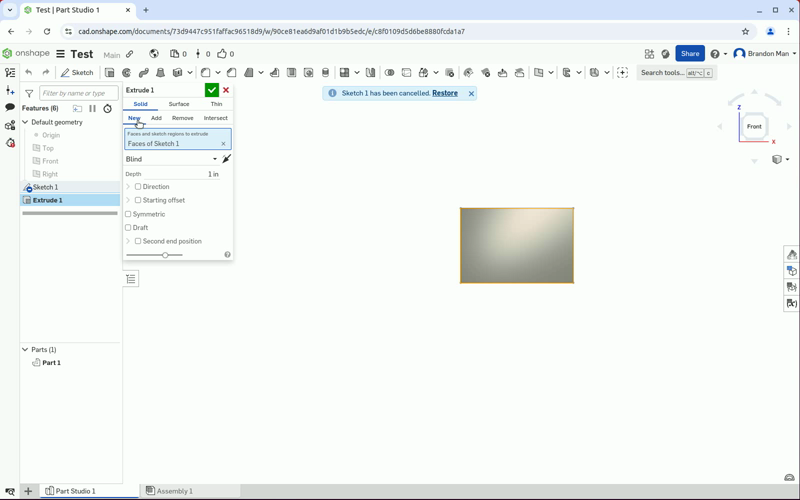
key(tab, 4)
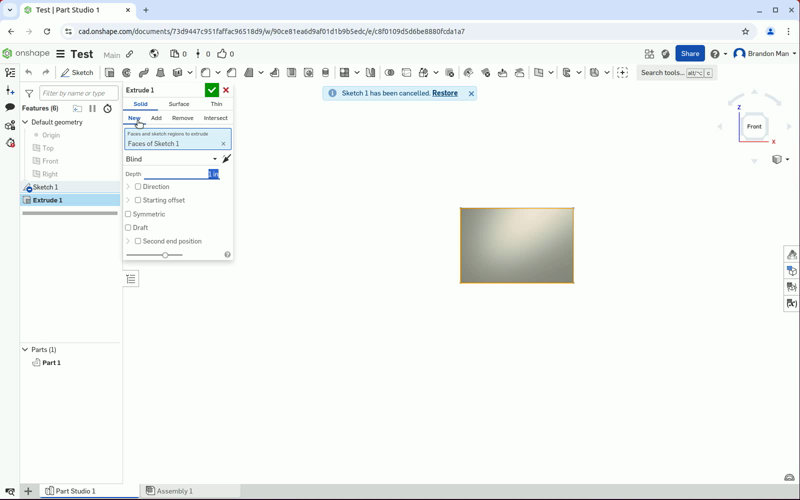
text(15.406)
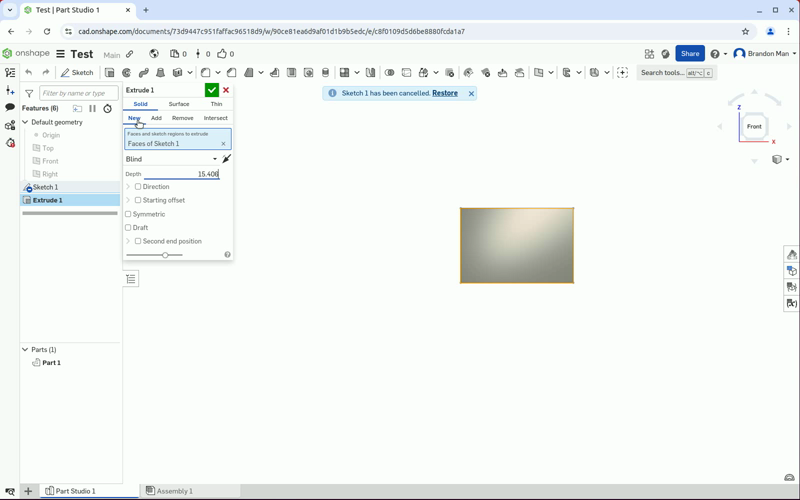
key(tab, 3)
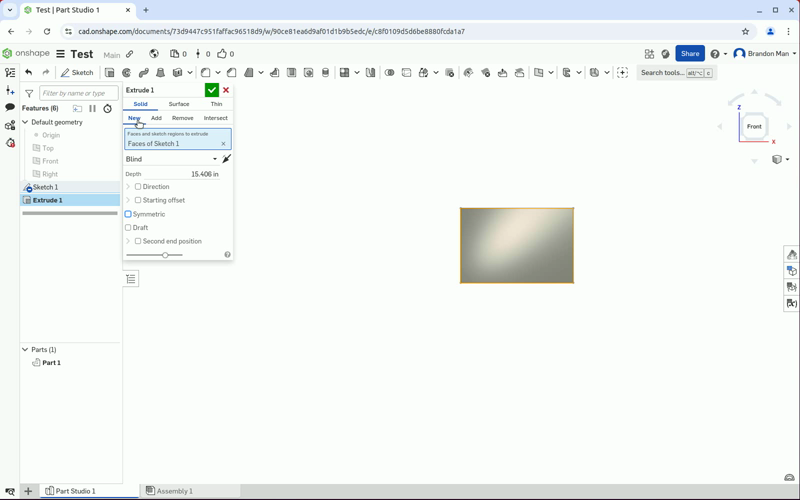
key(space)
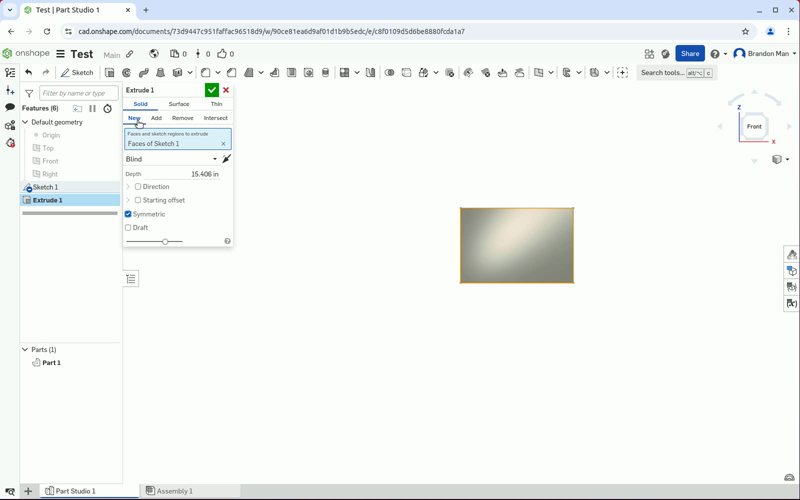
key(enter)
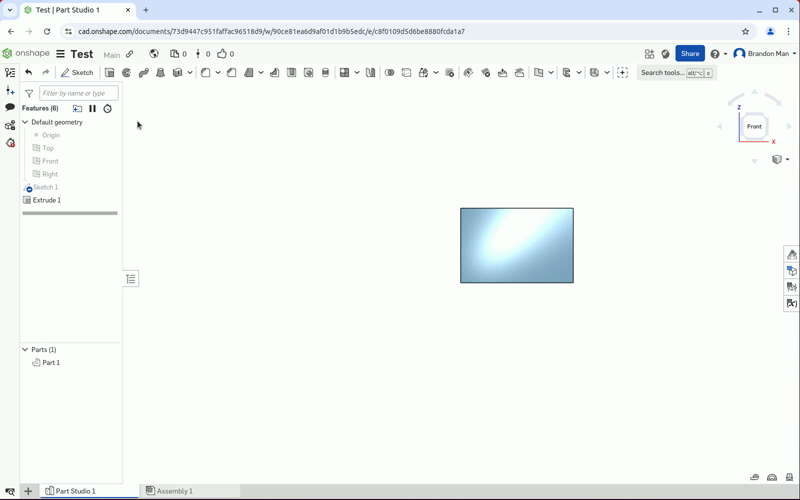
key(shift+h)
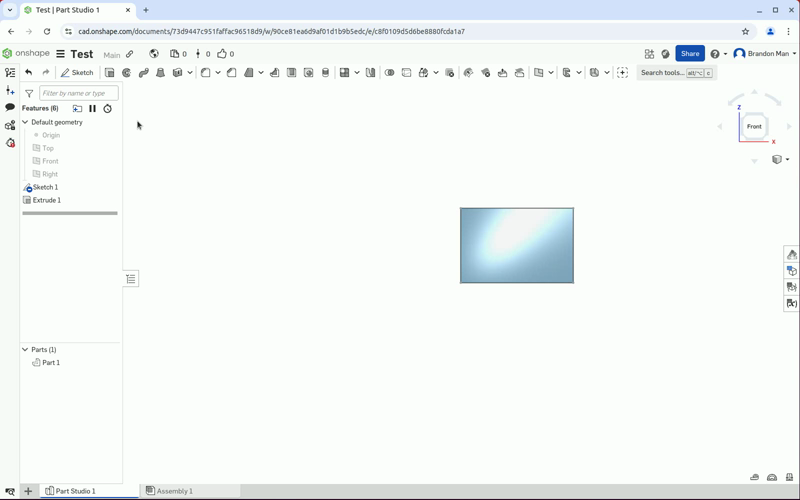
key(shift+h)
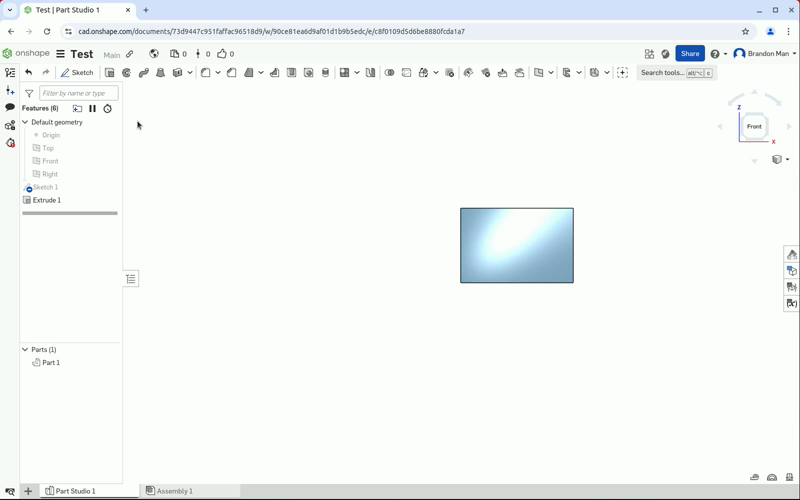
mouse_move(73, 189)
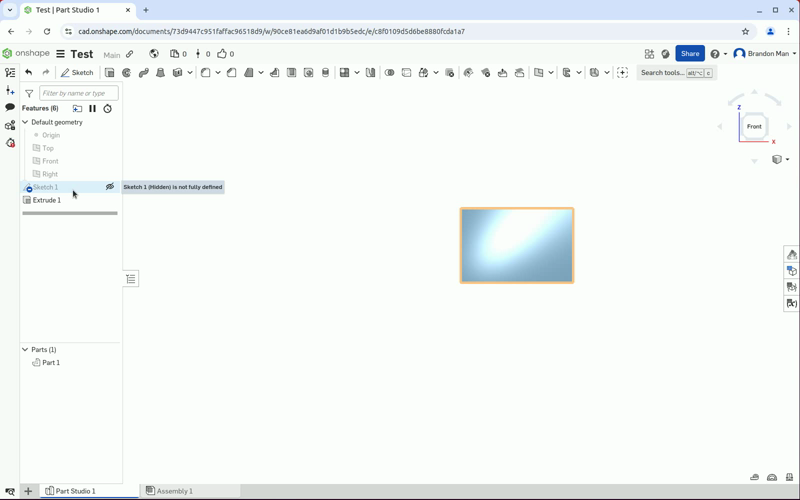
click(73, 189)
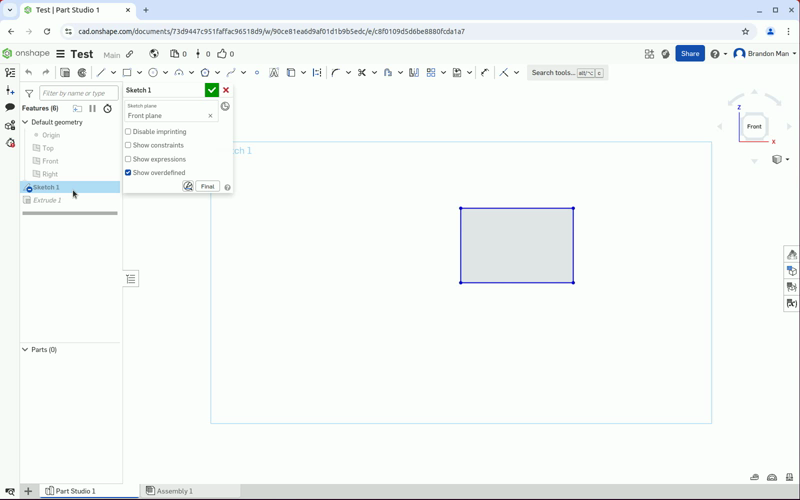
mouse_move(229, 92)
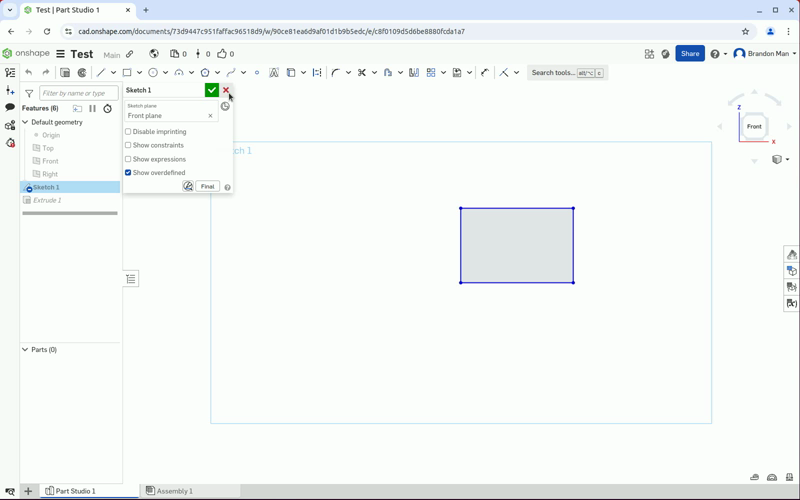
click(229, 92)
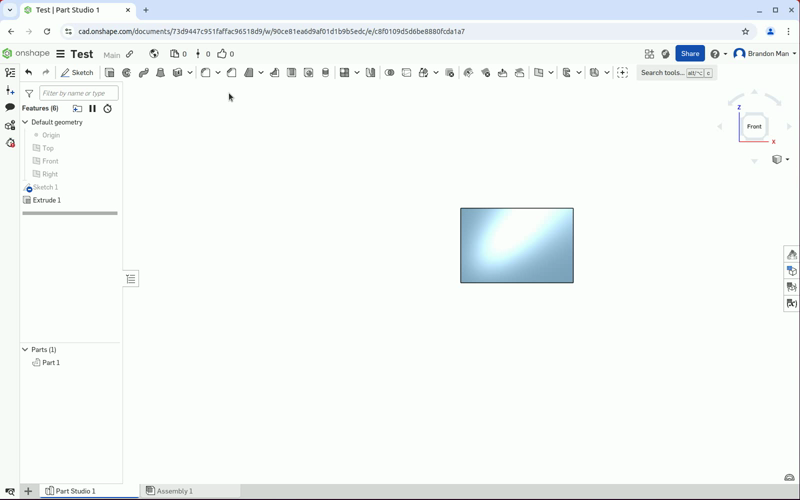
mouse_move(73, 352)
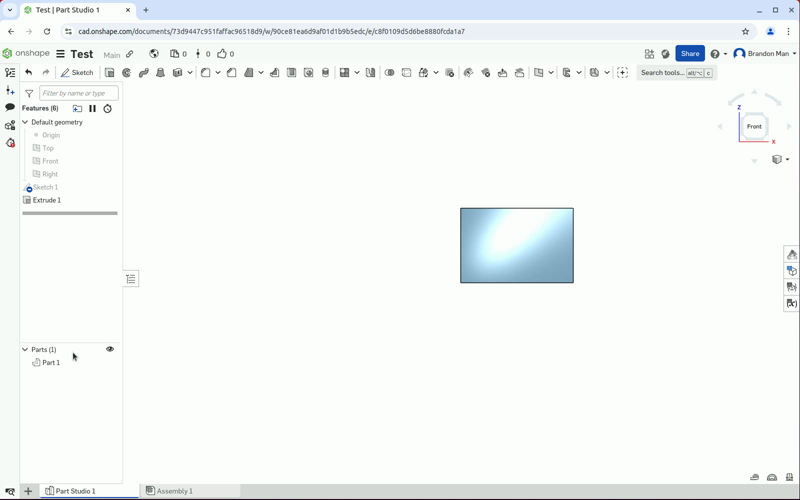
key(y)
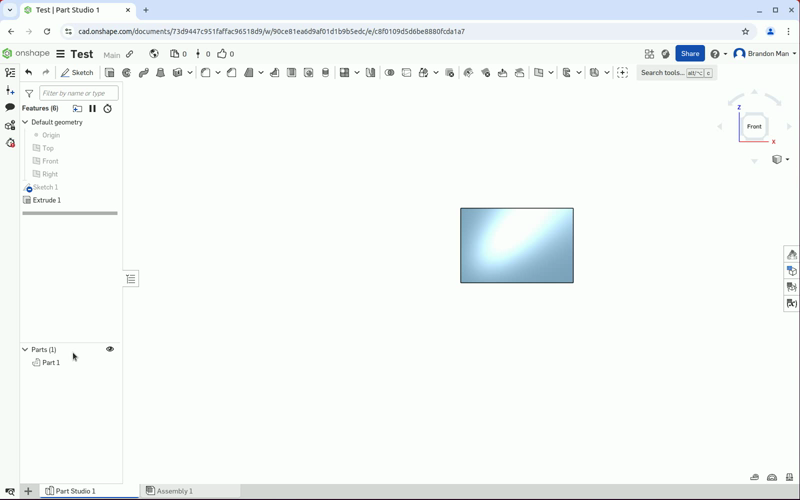
key(shift+p)
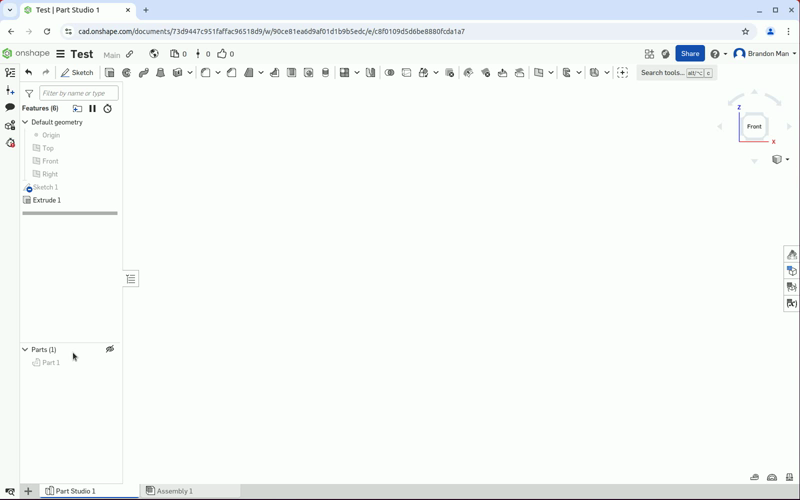
key(space)
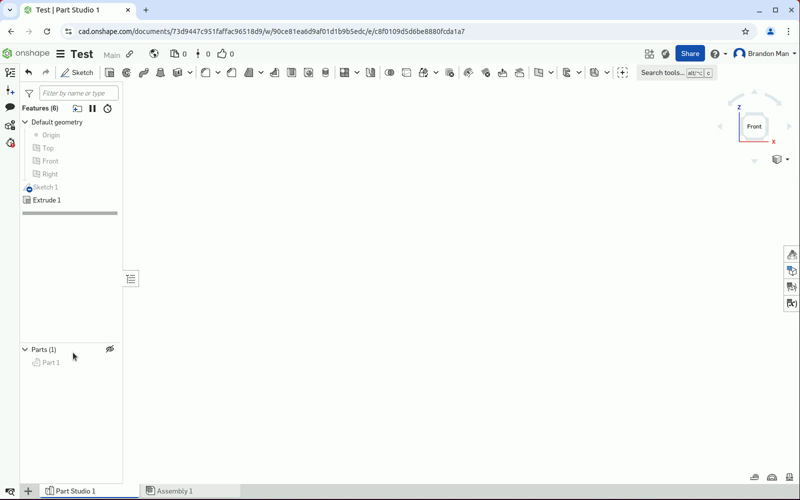
key_down(shift)
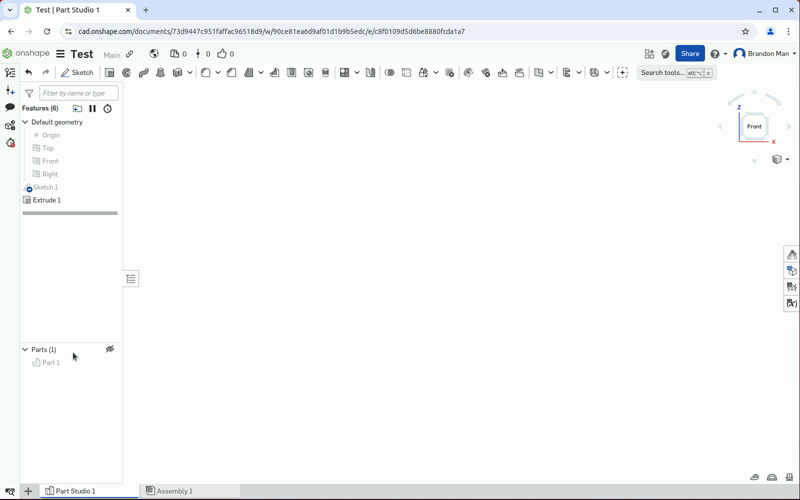
key(left)
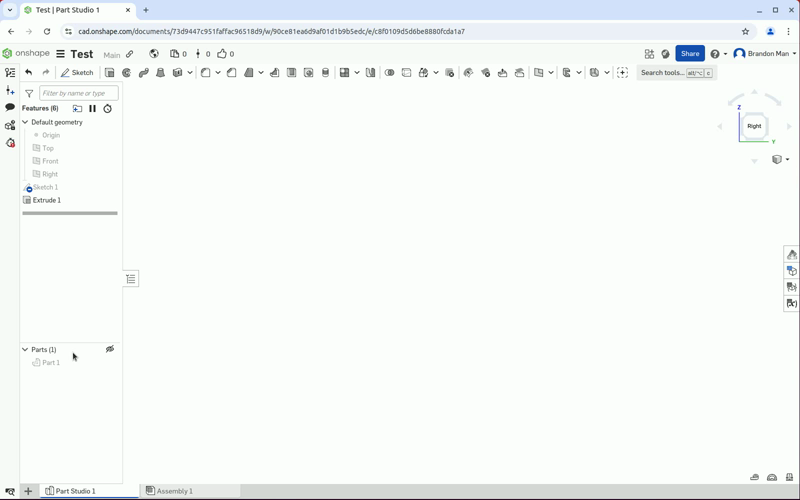
key_up(shift)
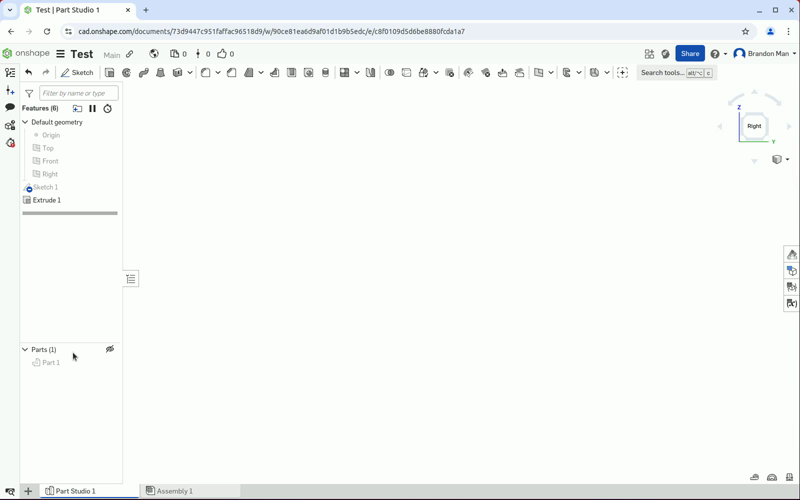
mouse_move(73, 352)
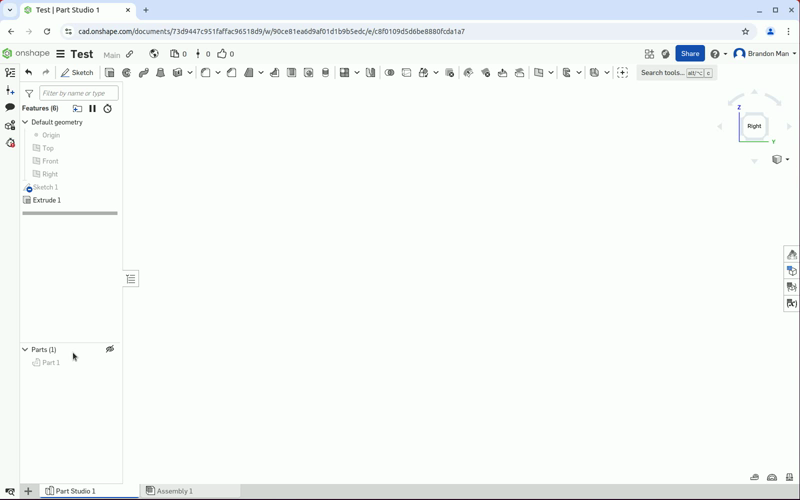
key(shift+y)
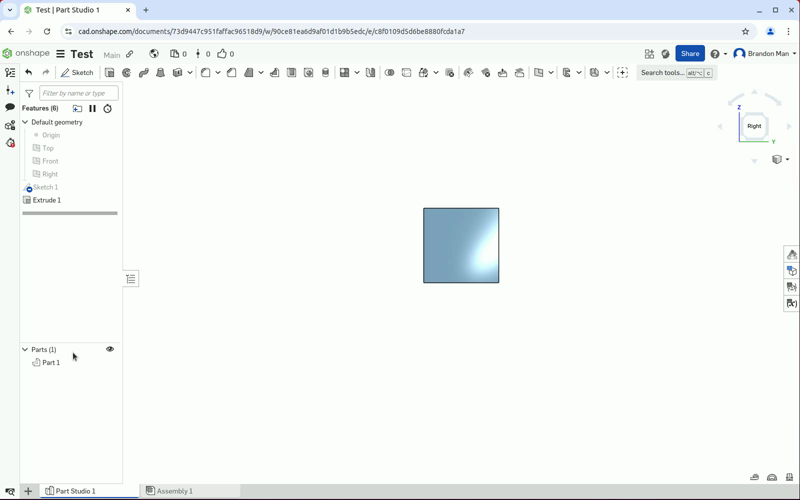
mouse_move(541, 75)
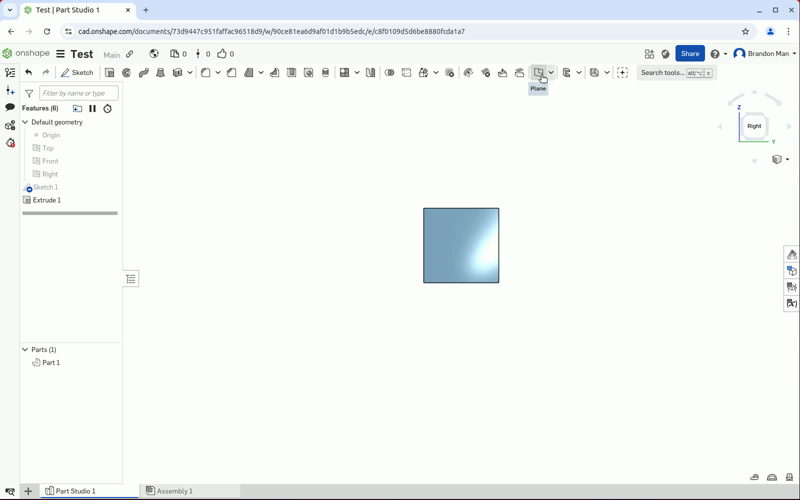
click(541, 75)
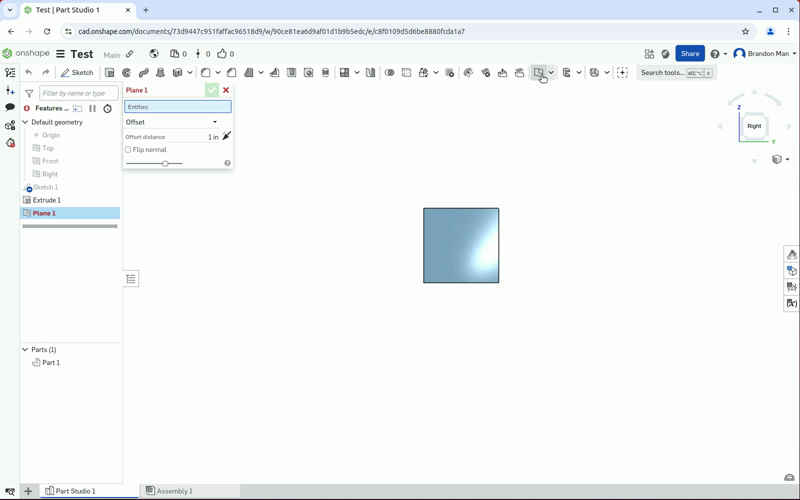
mouse_move(73, 176)
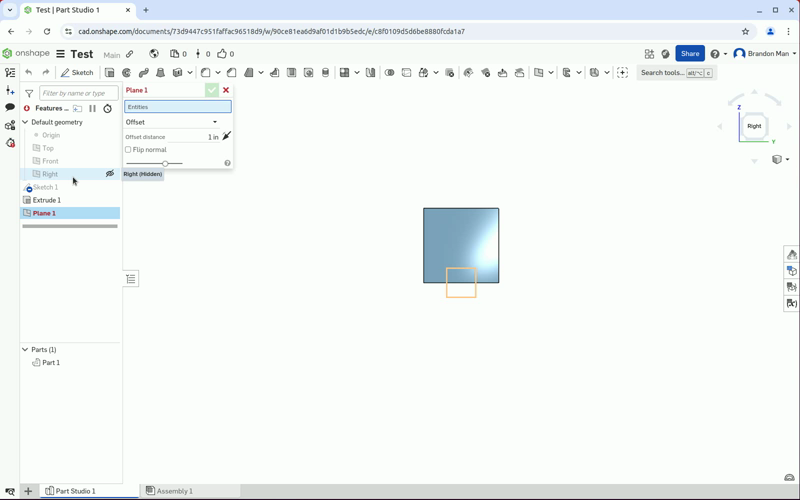
click(73, 176)
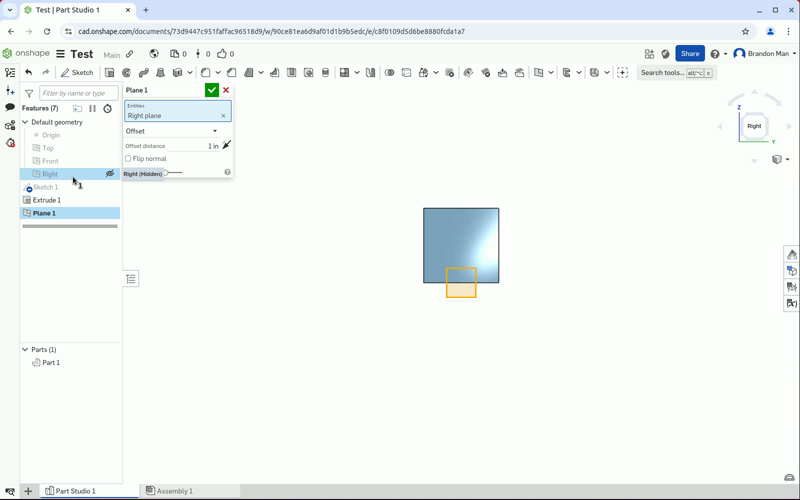
key(tab, 2)
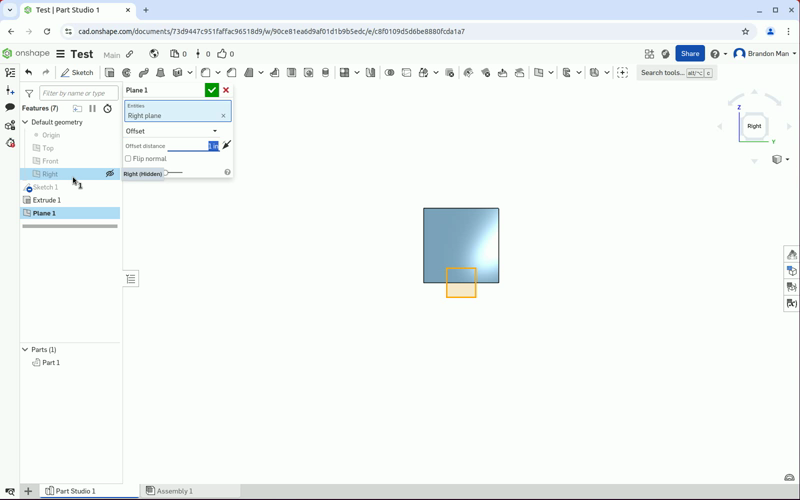
text(23.108)
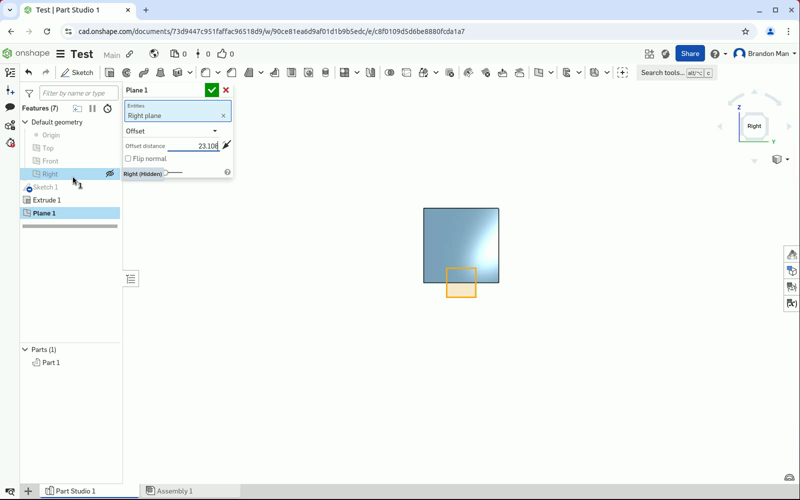
key(enter, 2)
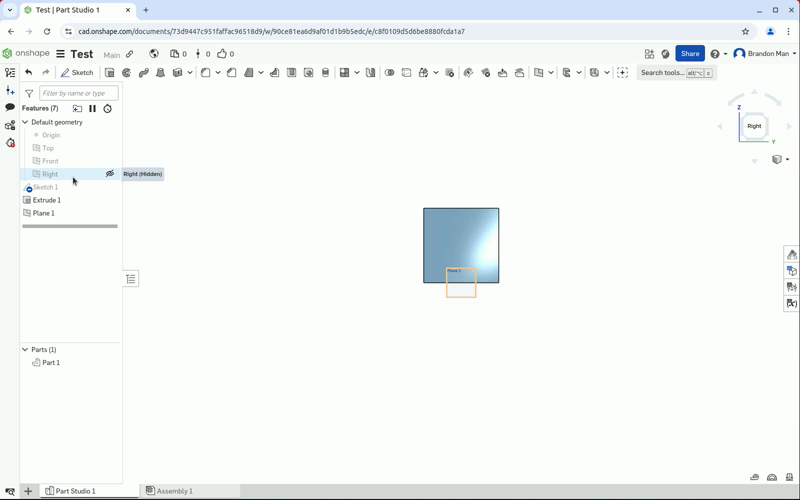
key(shift+s)
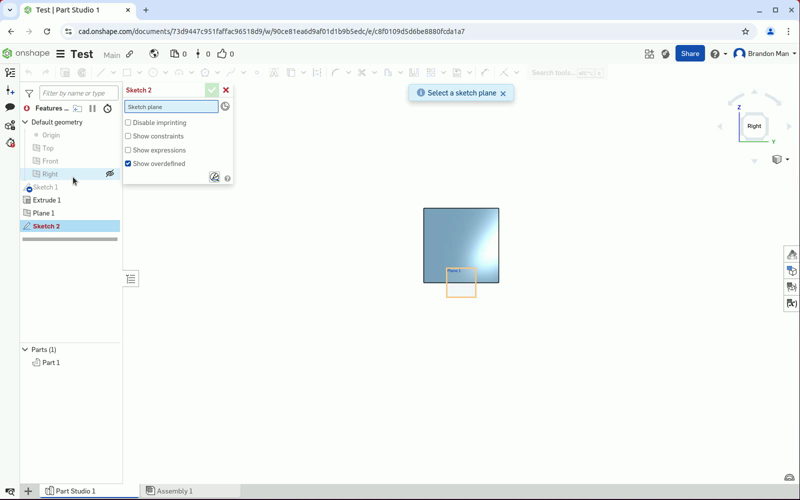
mouse_move(73, 215)
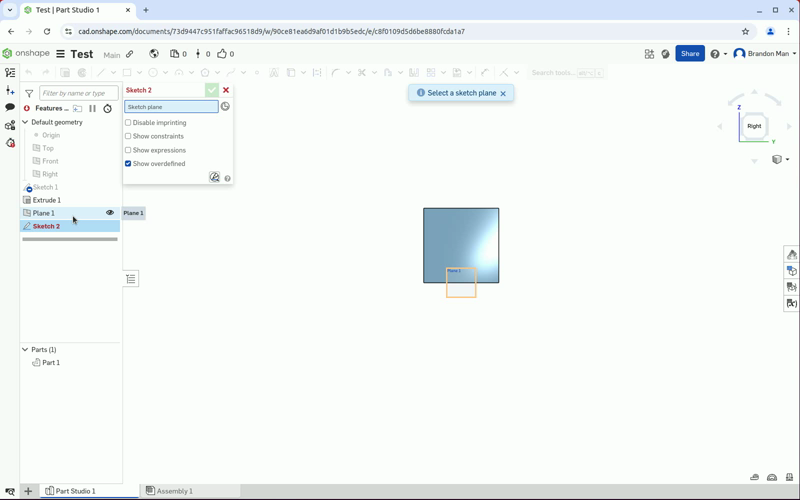
click(73, 215)
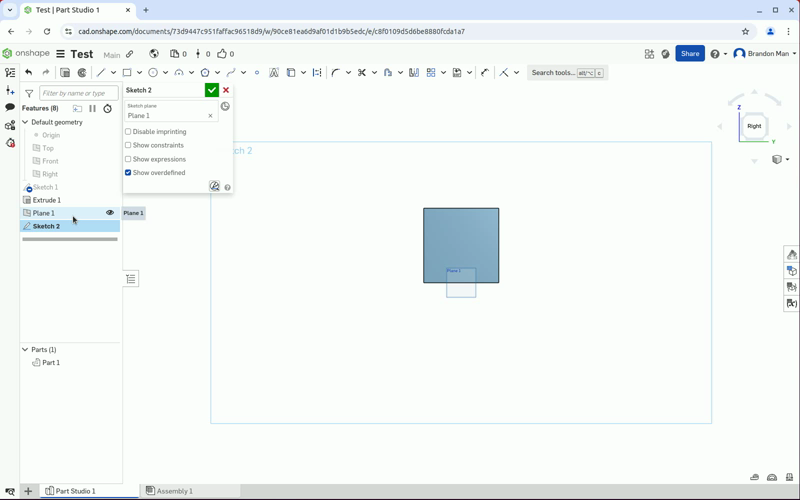
mouse_move(73, 352)
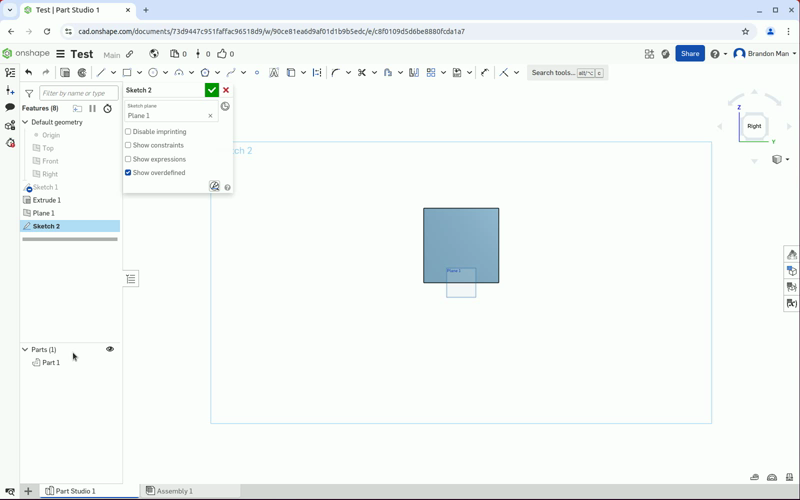
key(y)
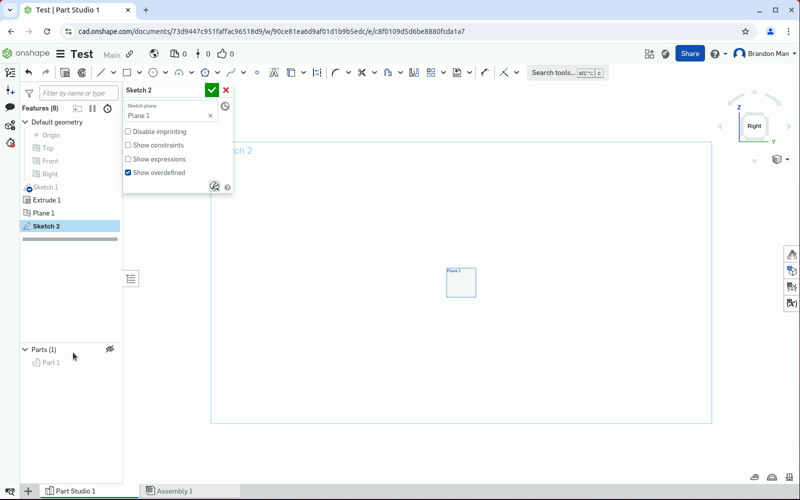
key(l)
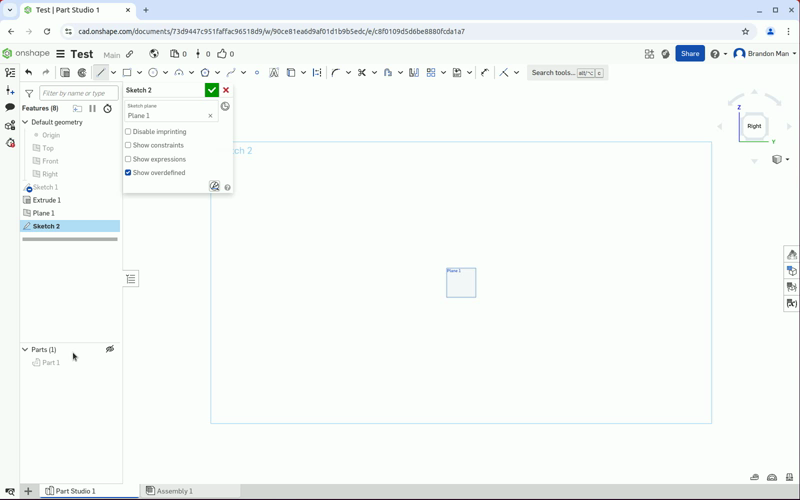
key_down(shift)
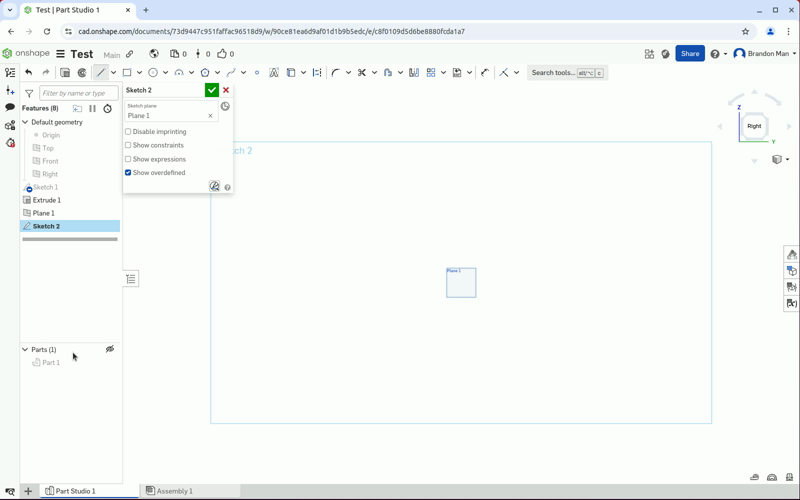
mouse_move(423, 264)
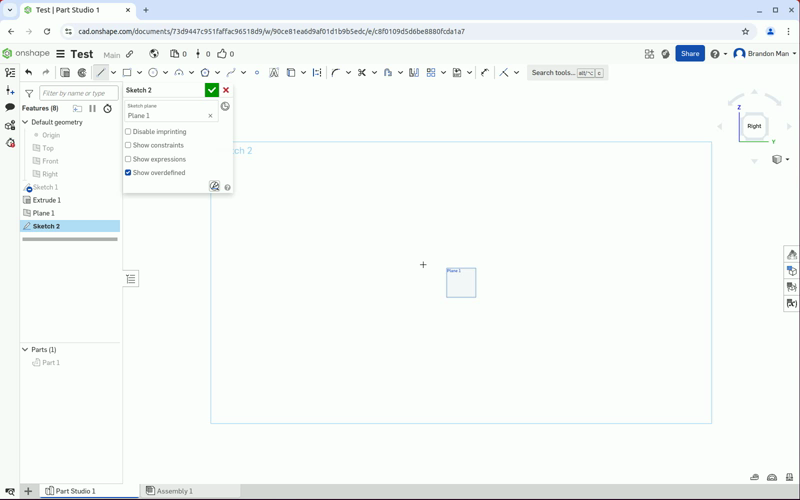
click(423, 264)
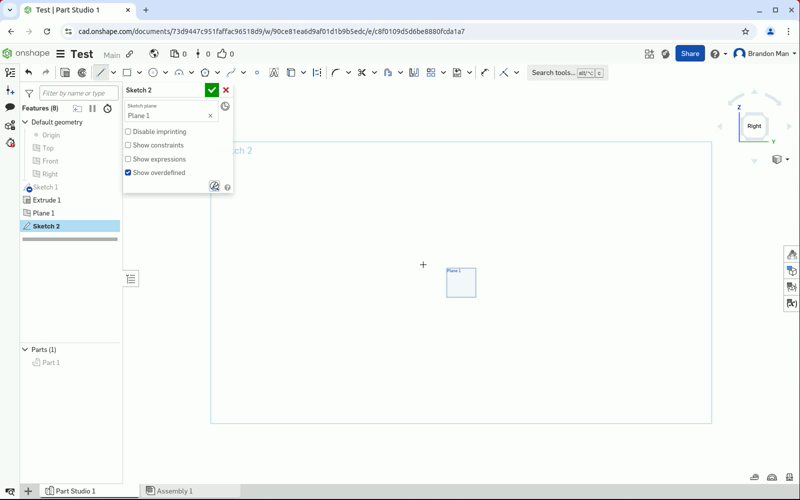
key_up(shift)
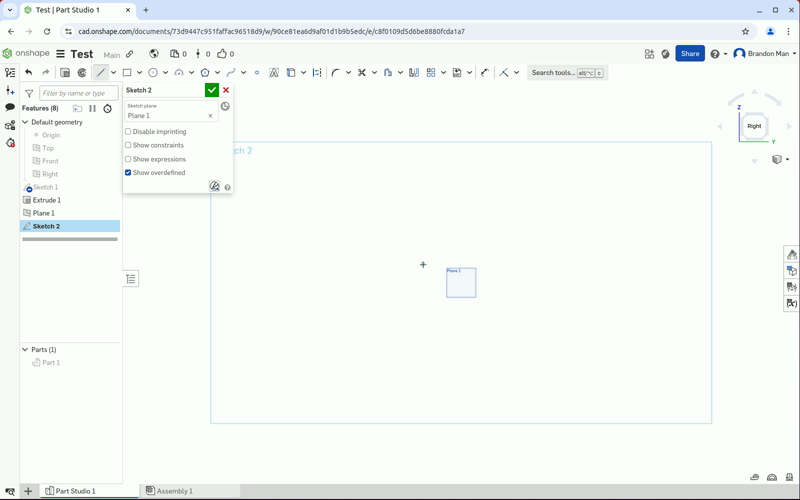
key_down(shift)
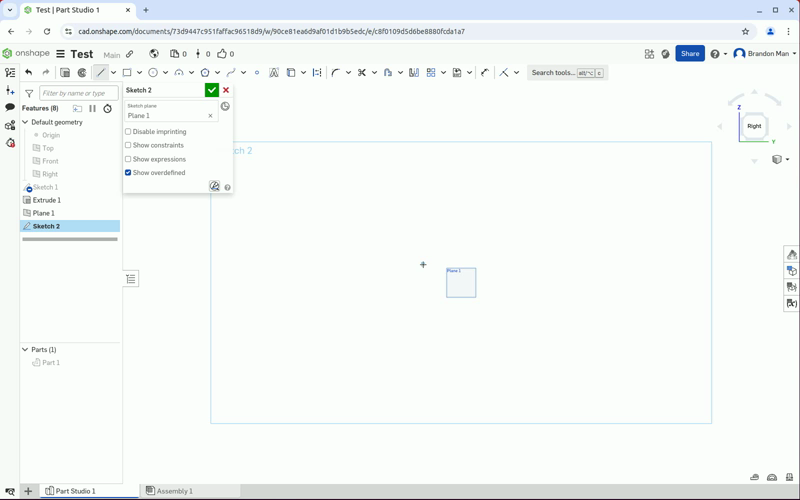
mouse_move(480, 207)
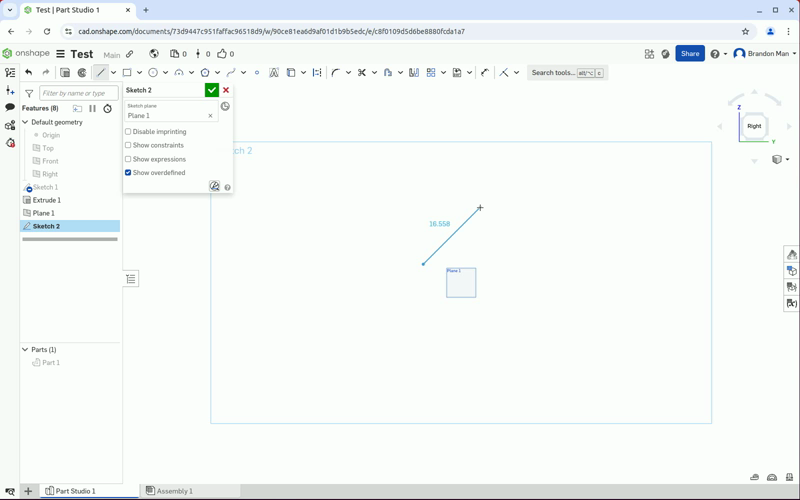
click(480, 207)
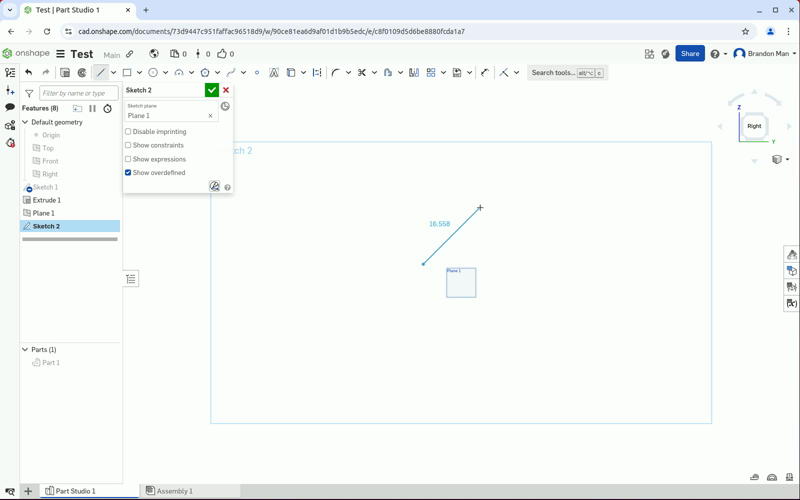
key_up(shift)
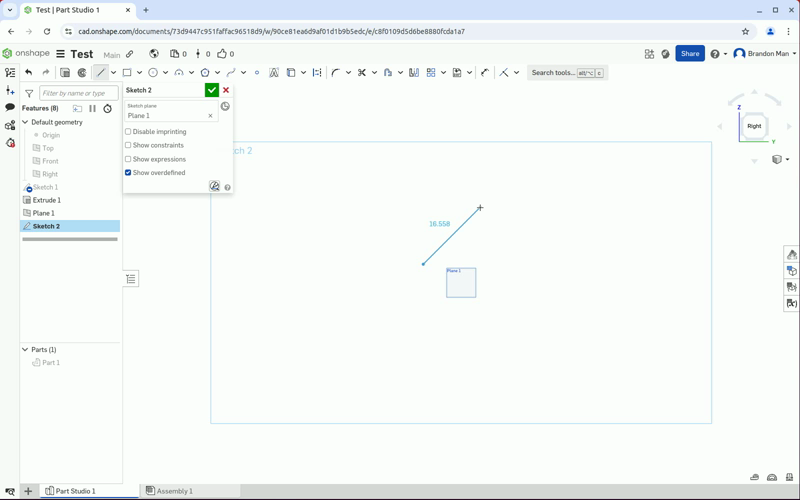
key_down(shift)
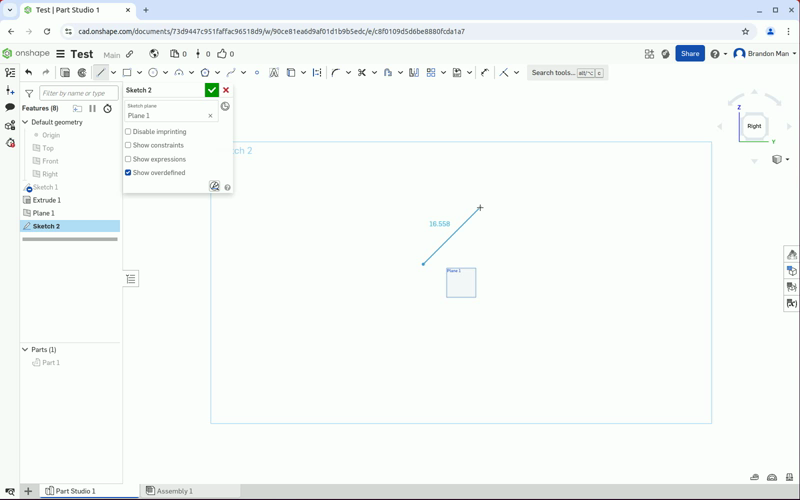
mouse_move(510, 207)
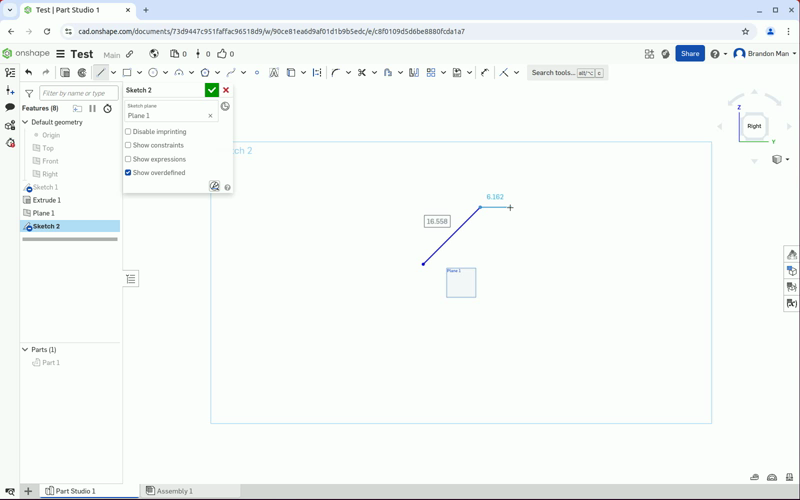
mouse_move(423, 207)
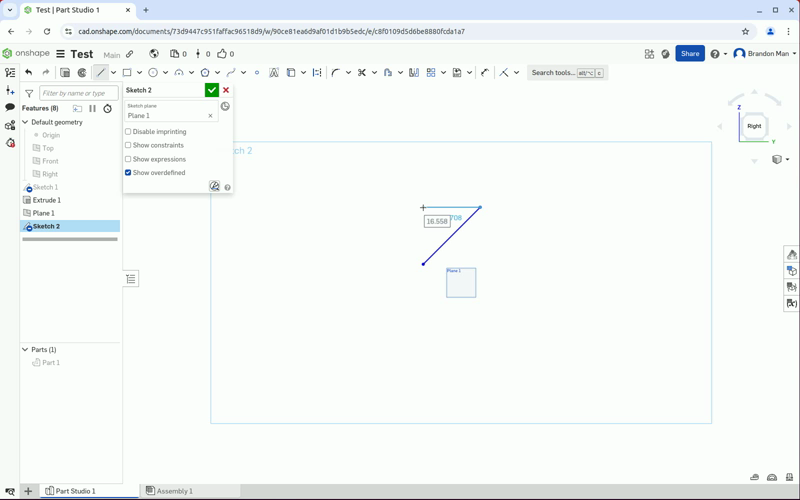
click(423, 207)
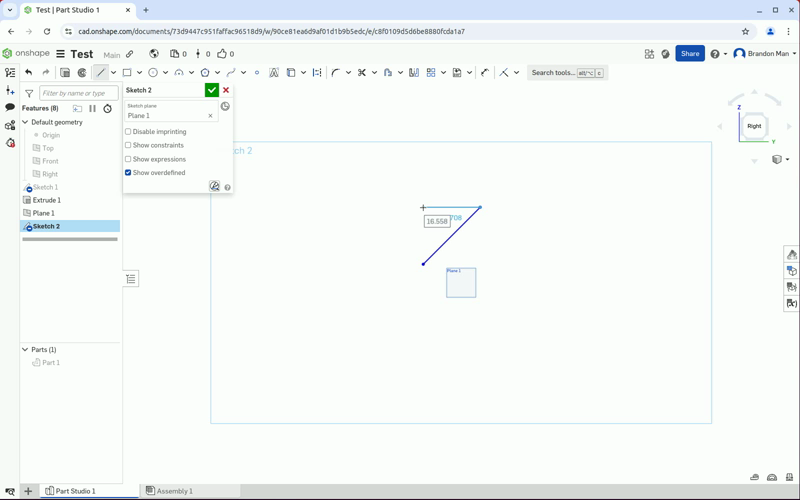
key_up(shift)
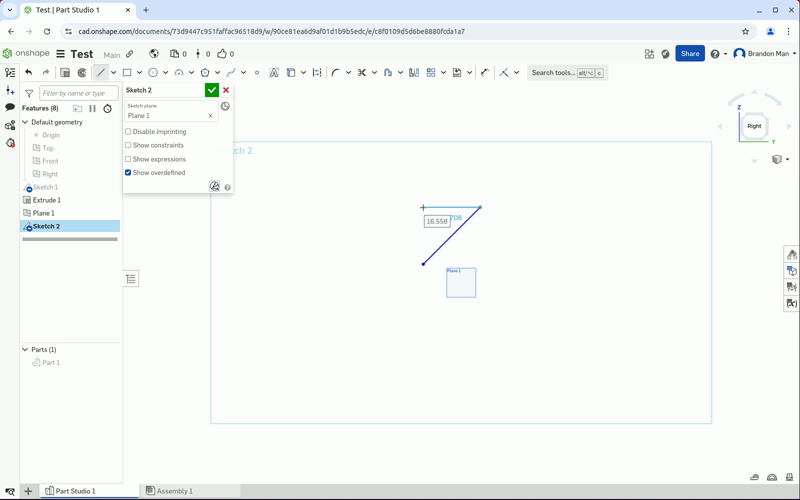
mouse_move(453, 207)
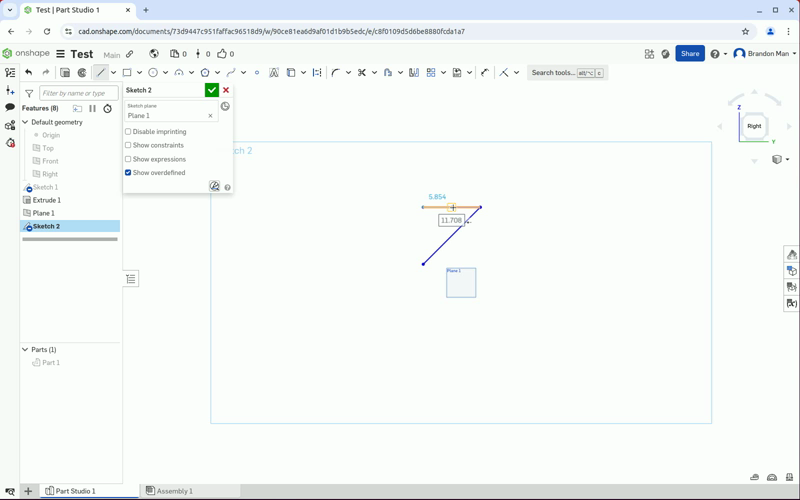
key_down(shift)
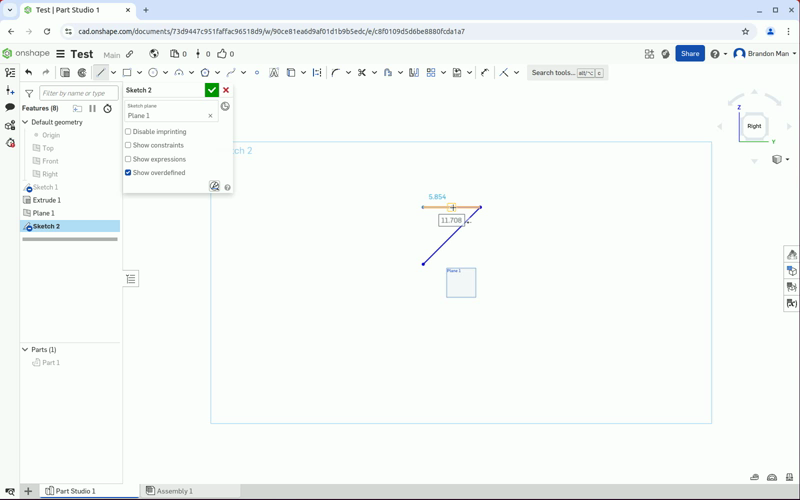
mouse_move(423, 264)
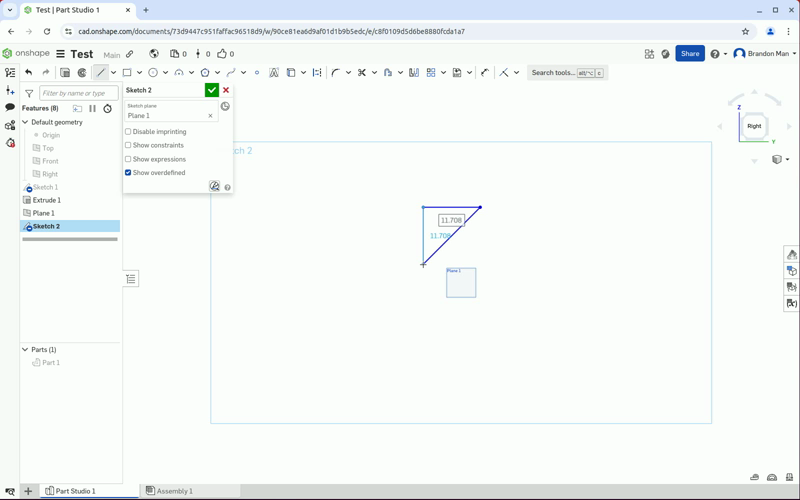
key_up(shift)
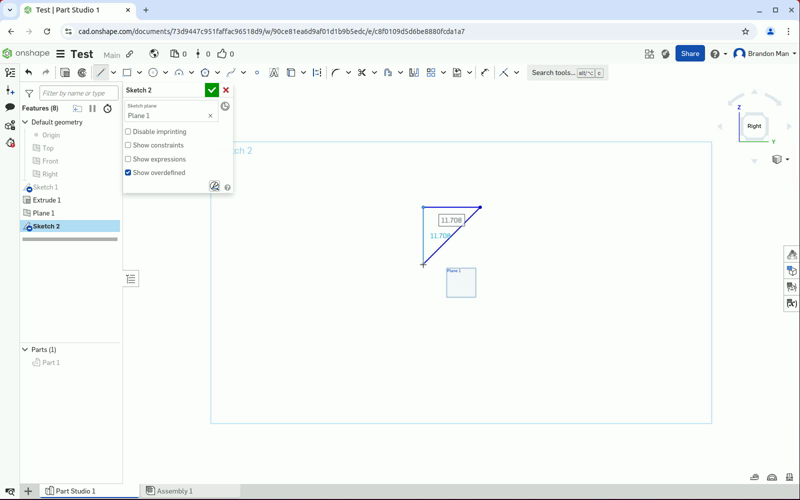
click(423, 264)
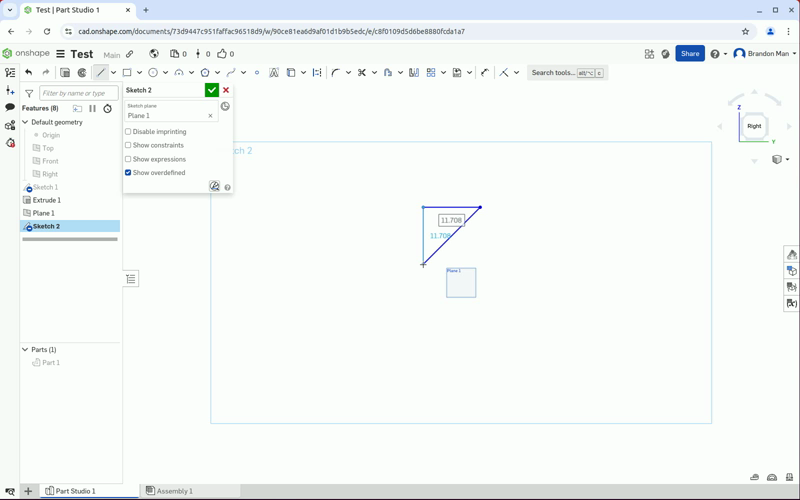
key(esc)
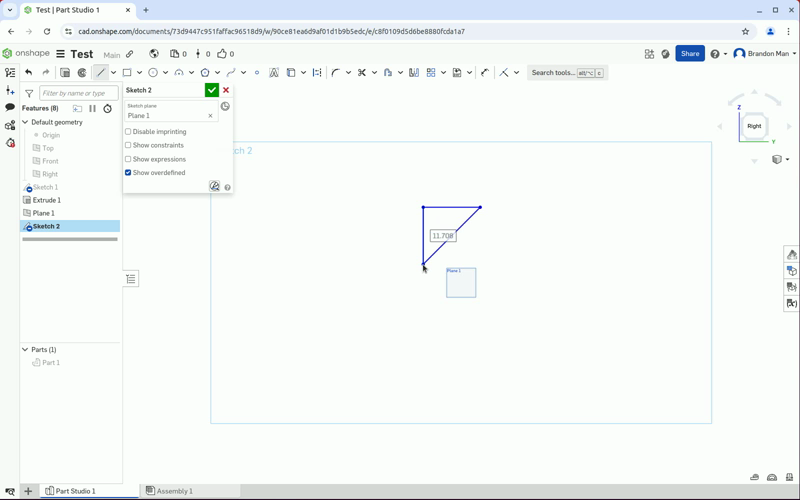
mouse_move(426, 223)
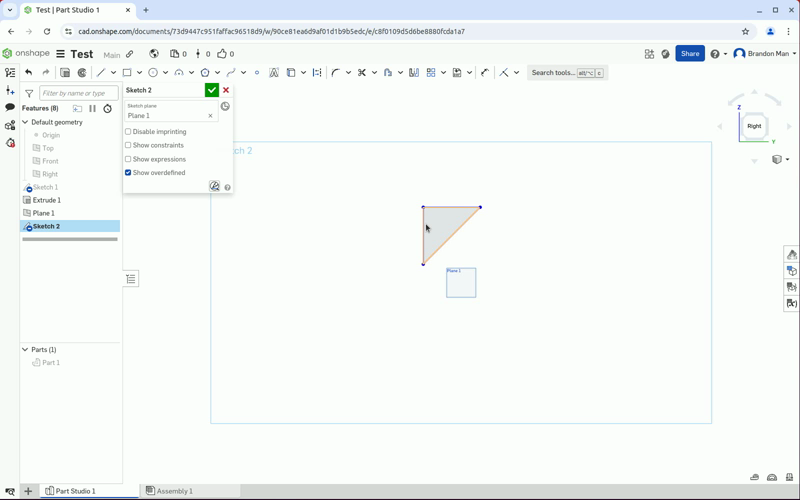
scroll(6)
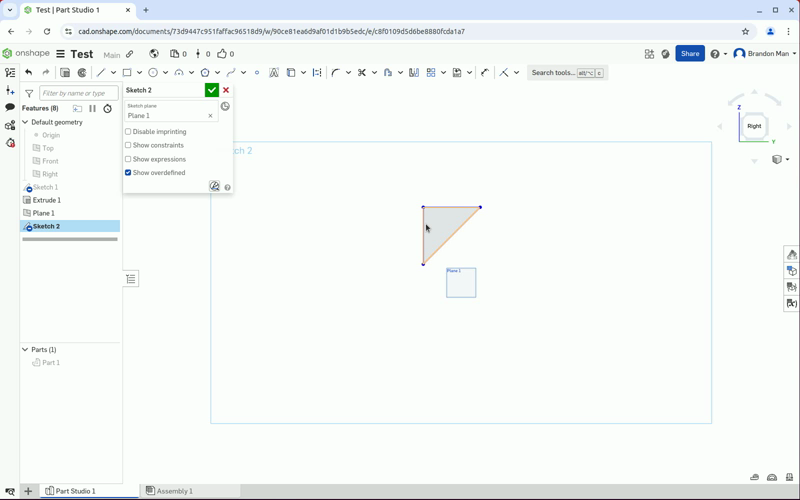
scroll(6)
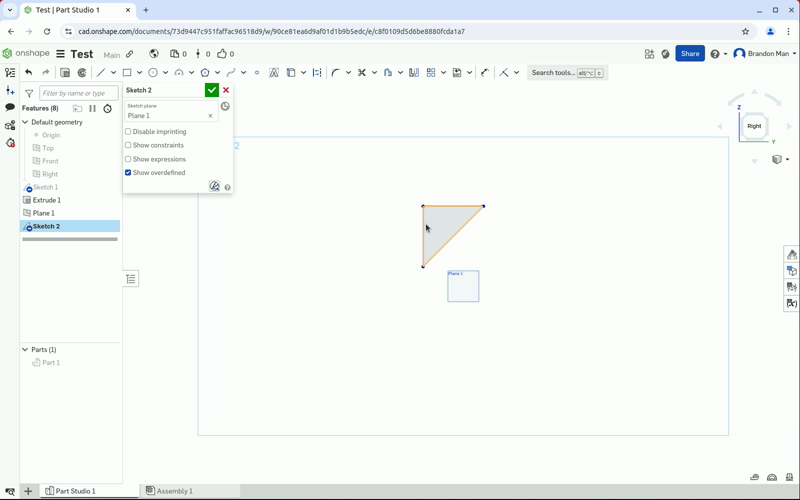
scroll(6)
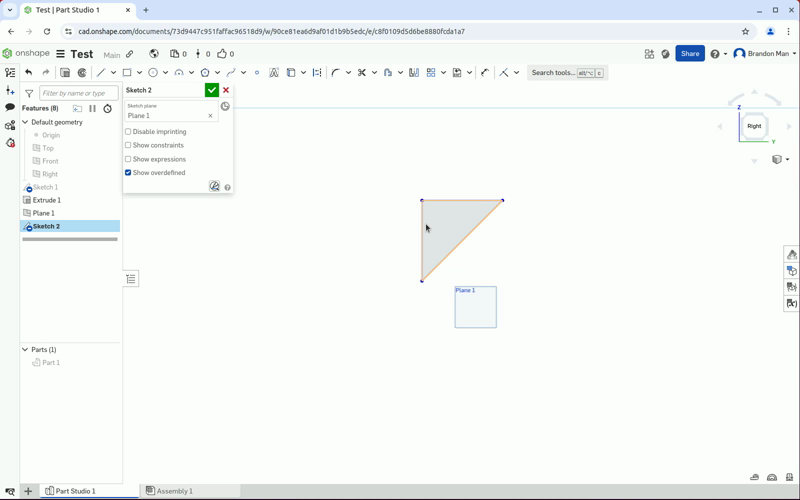
scroll(6)
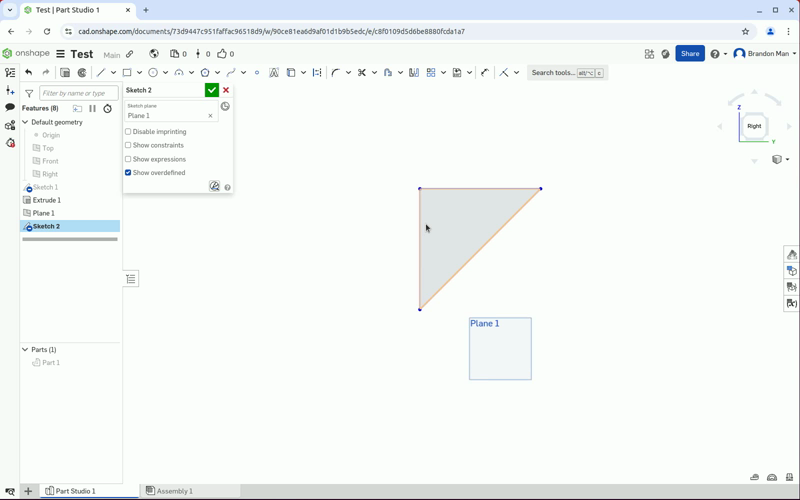
scroll(6)
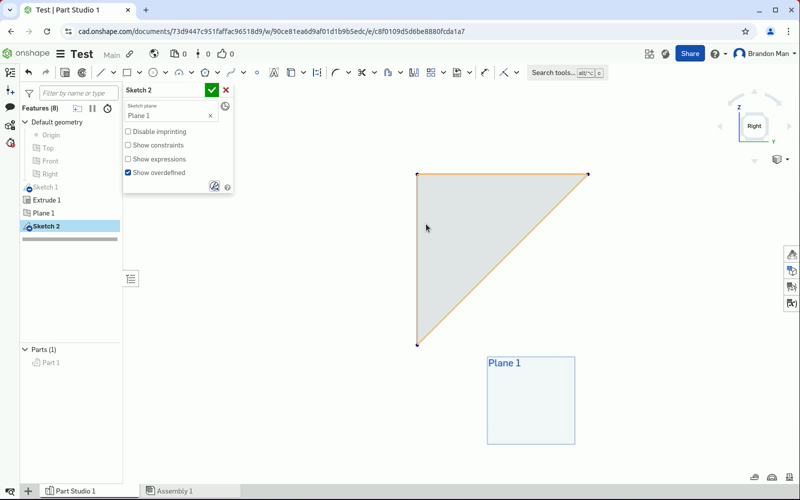
scroll(6)
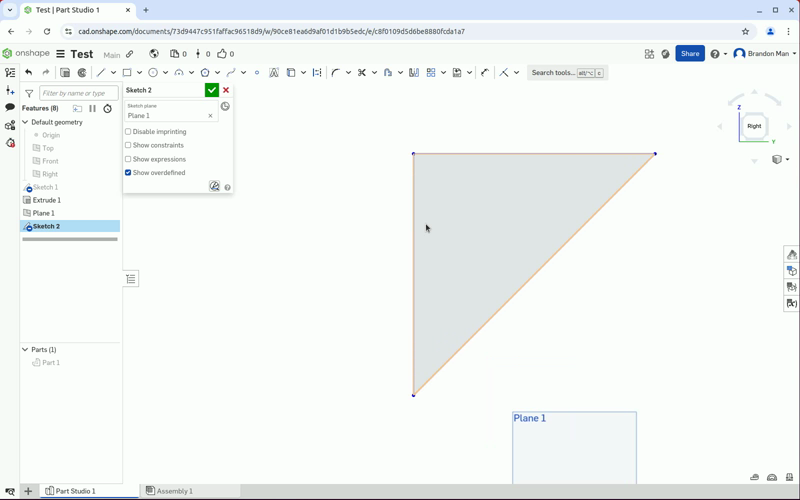
scroll(6)
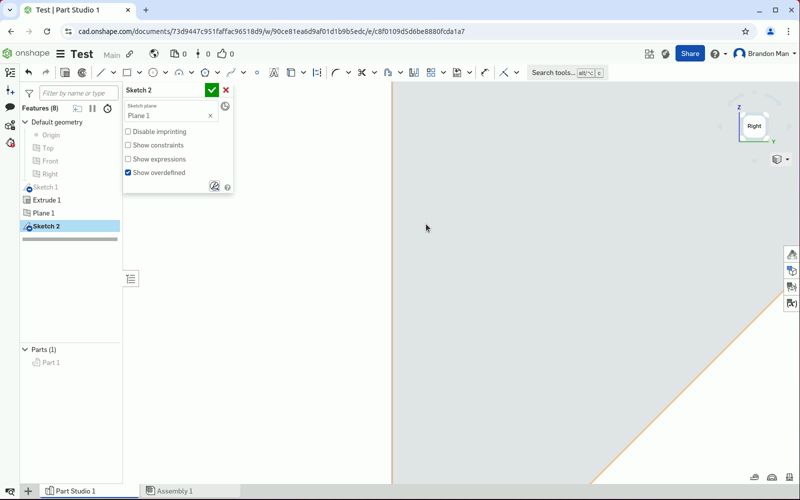
click(426, 223)
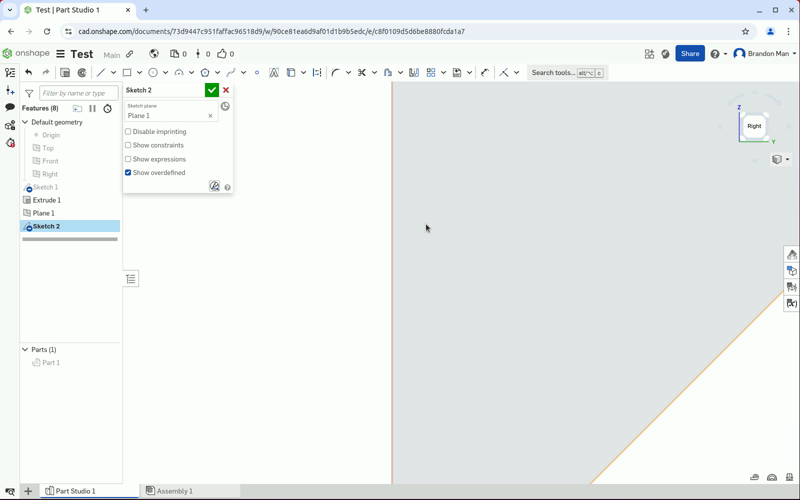
scroll(-6)
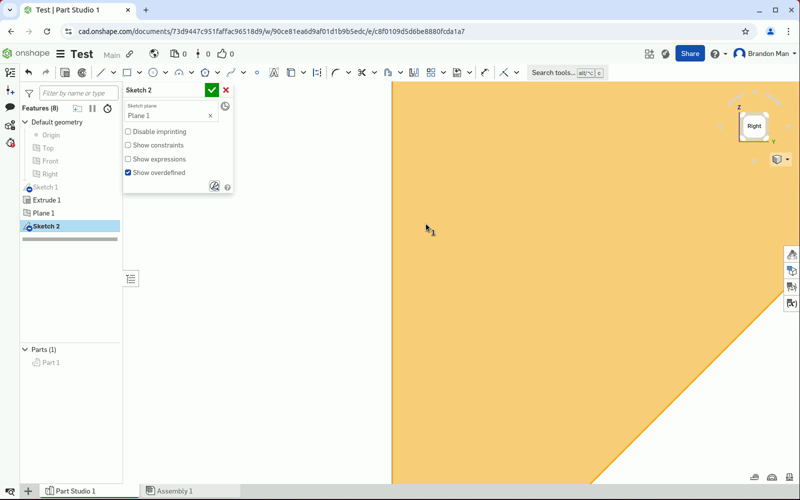
scroll(-6)
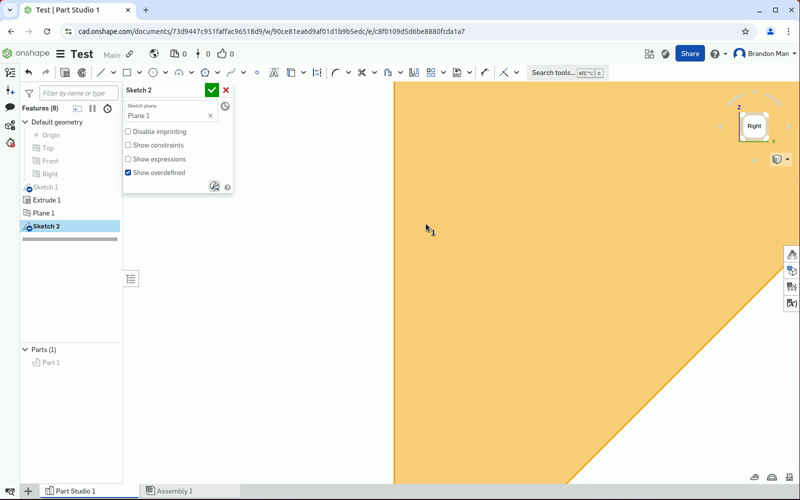
scroll(-6)
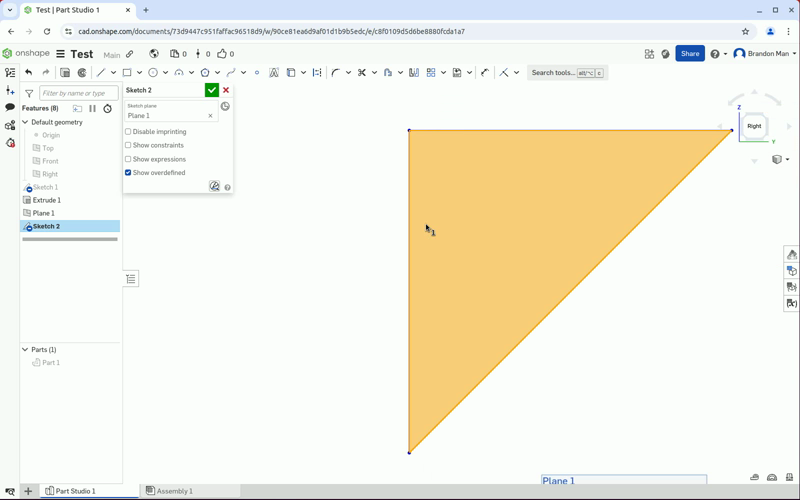
scroll(-6)
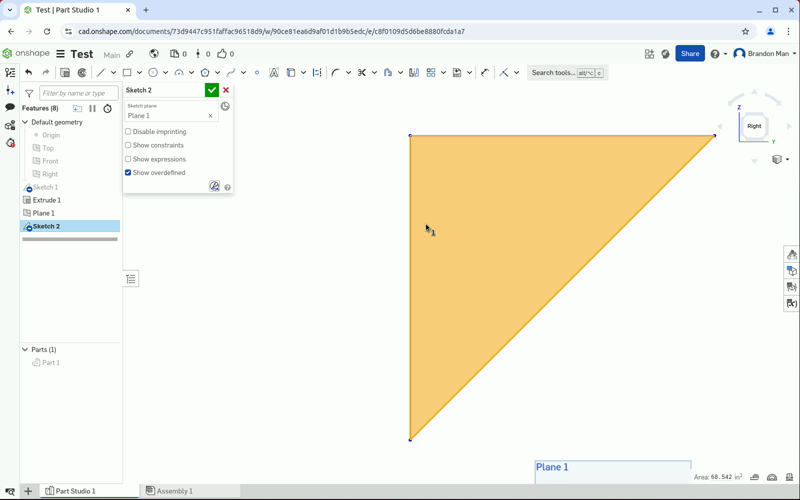
scroll(-6)
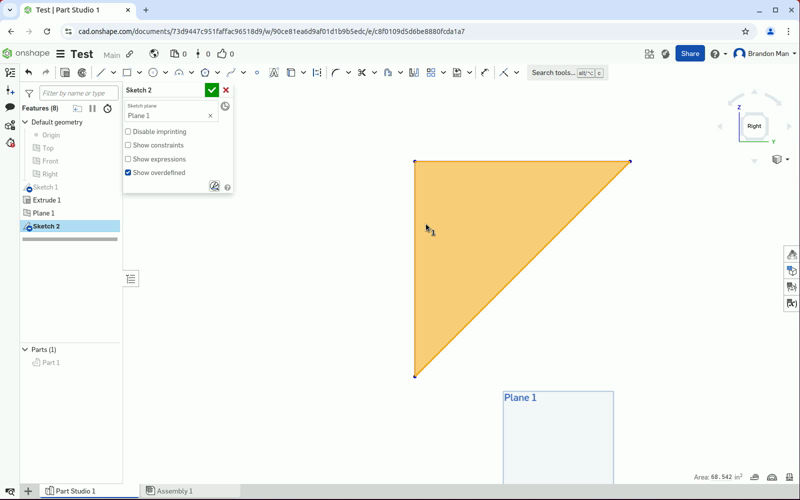
scroll(-6)
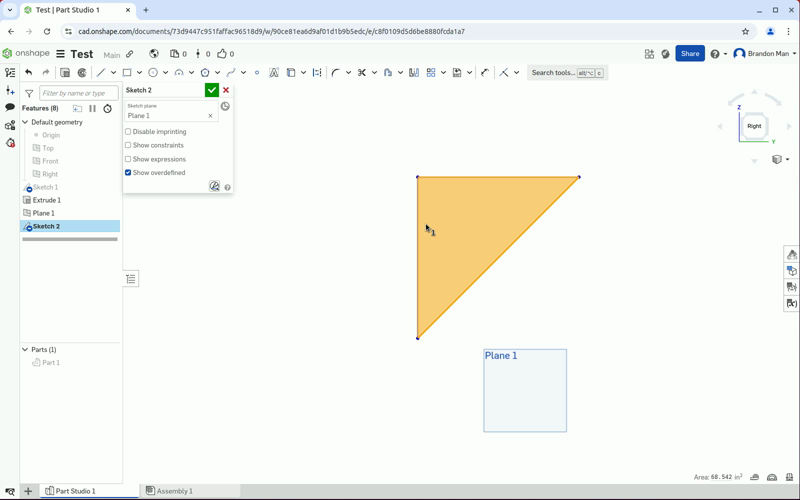
scroll(-6)
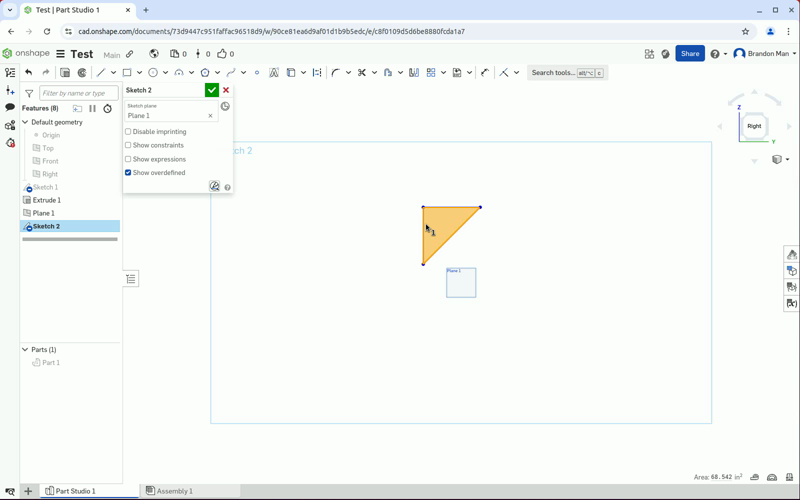
mouse_move(73, 352)
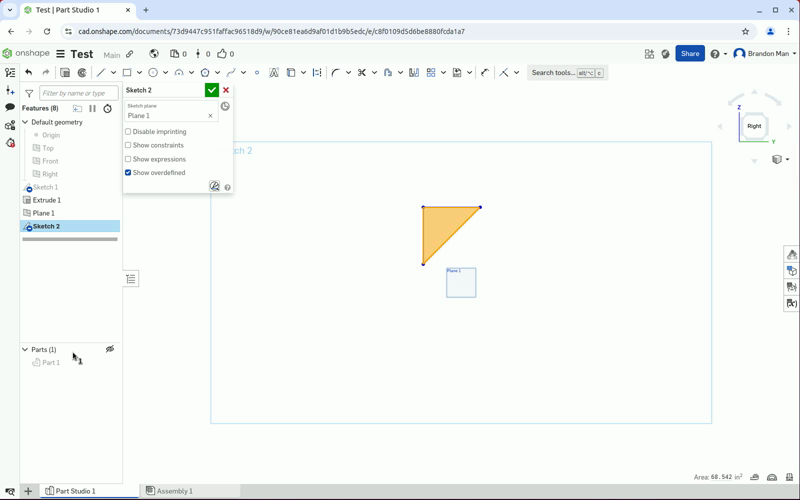
key(shift+y)
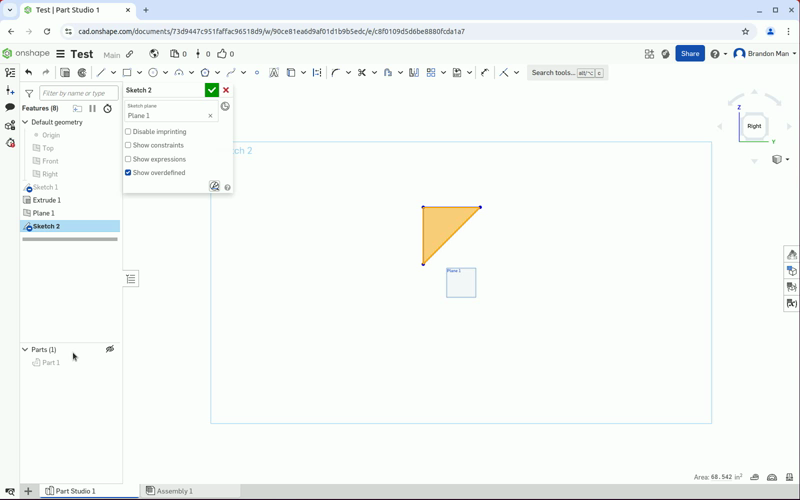
key(shift+e)
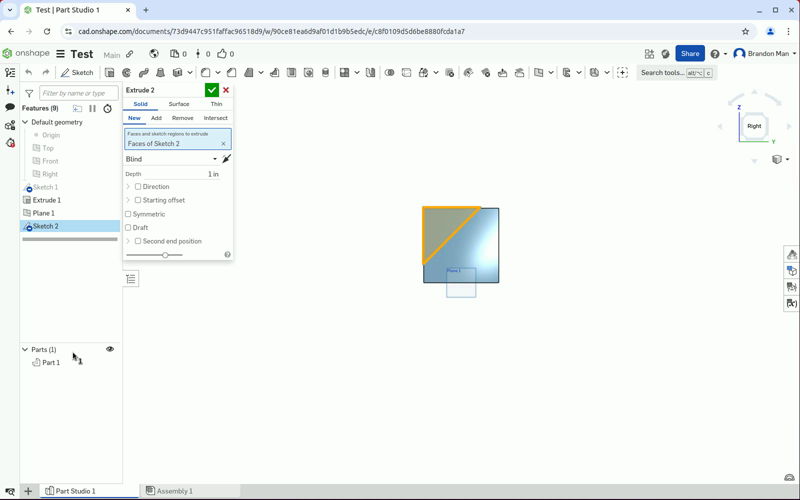
mouse_move(143, 106)
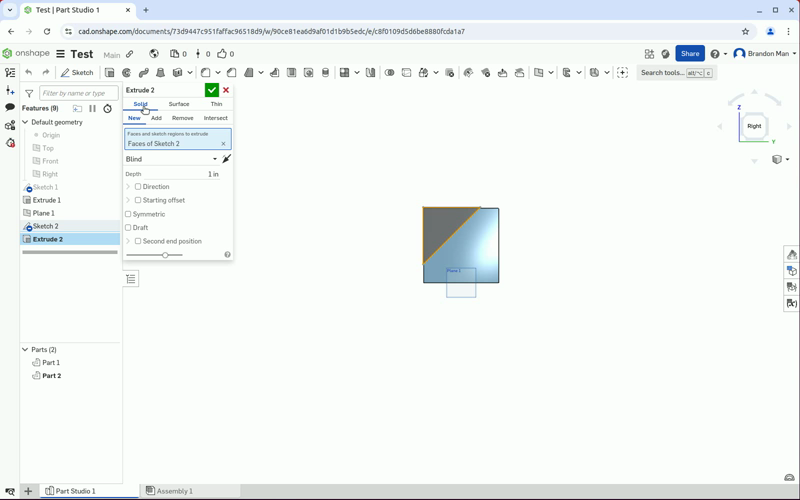
click(143, 106)
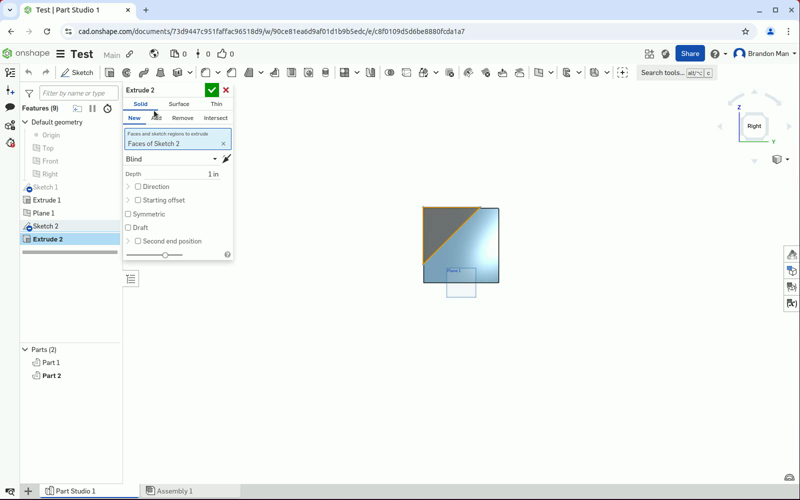
mouse_move(186, 120)
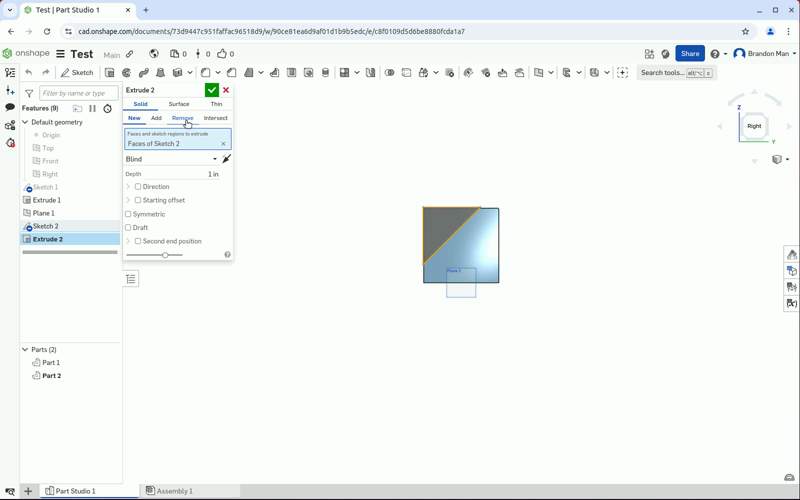
click(186, 120)
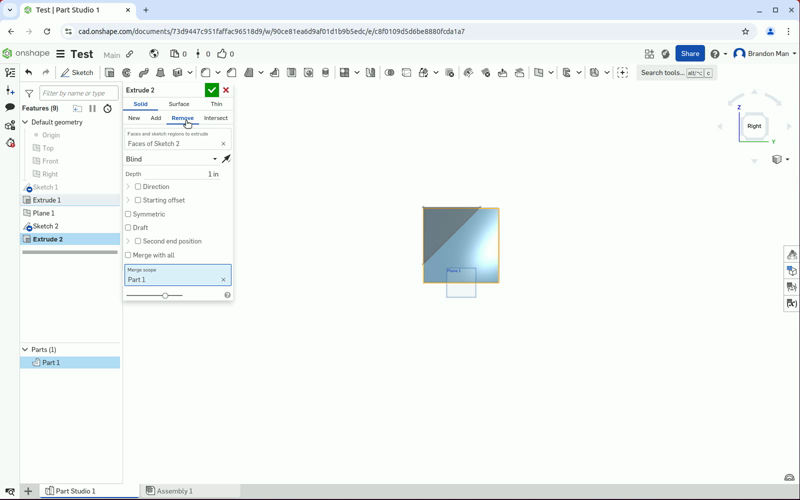
key(tab, 4)
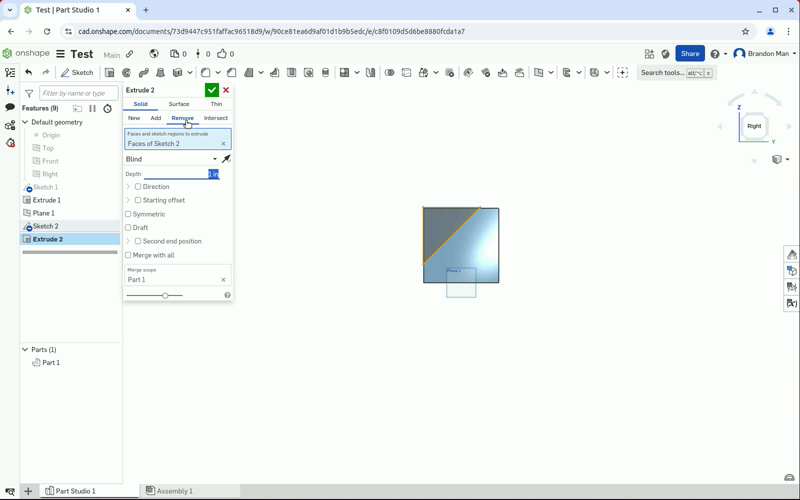
text(19.257)
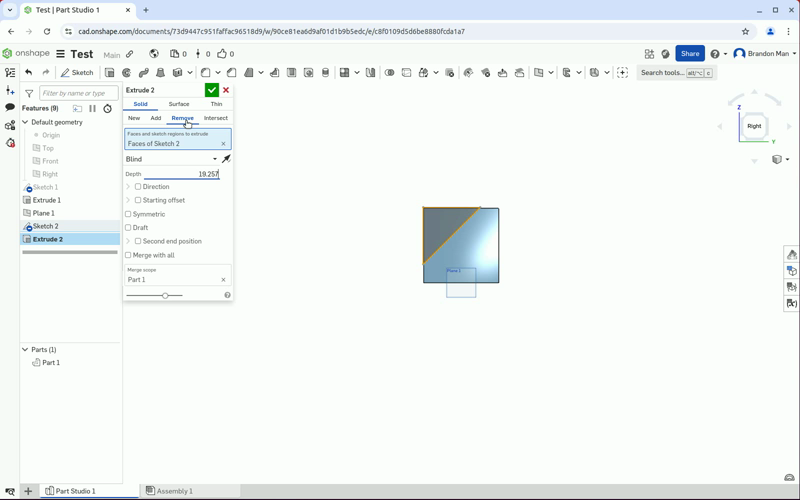
key(tab, 6)
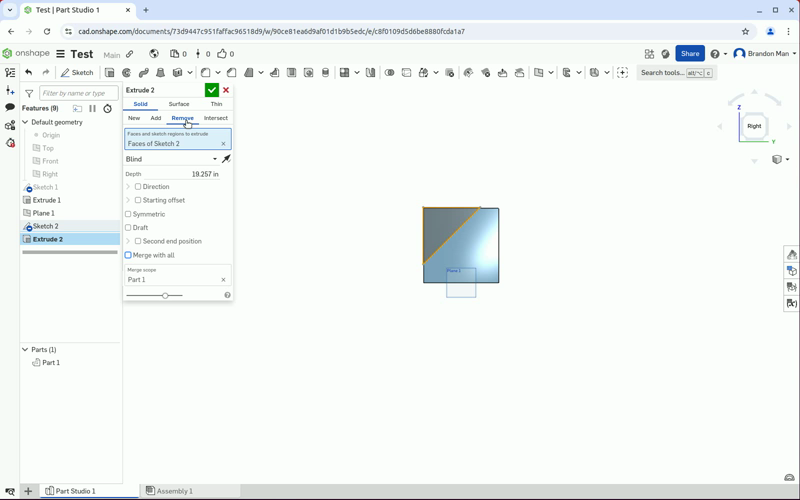
key(space)
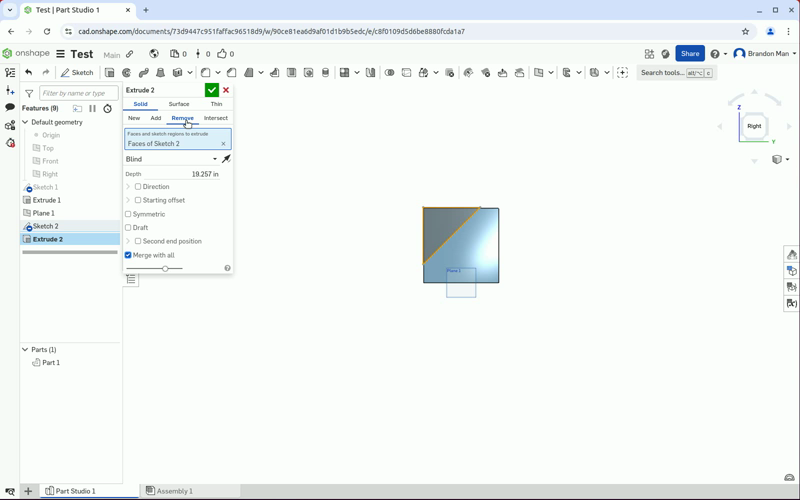
key(enter)
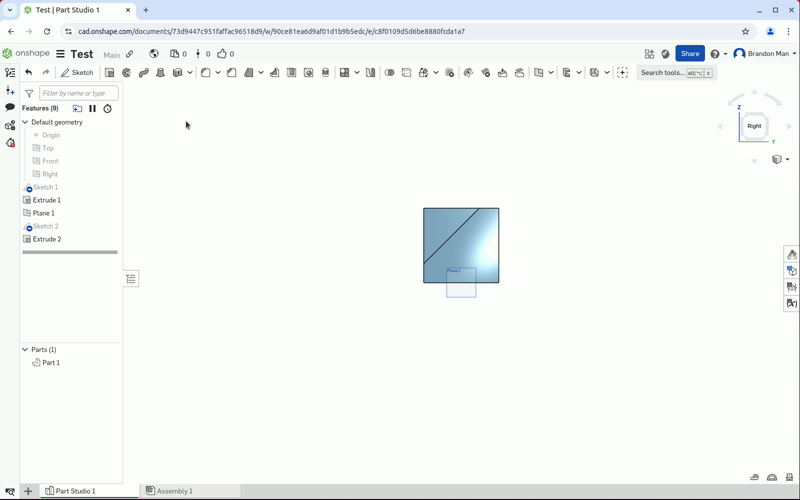
key(shift+h)
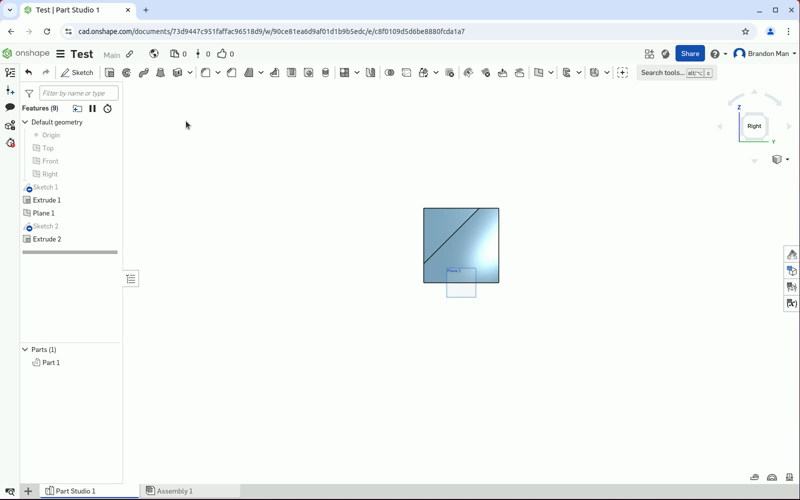
key(shift+h)
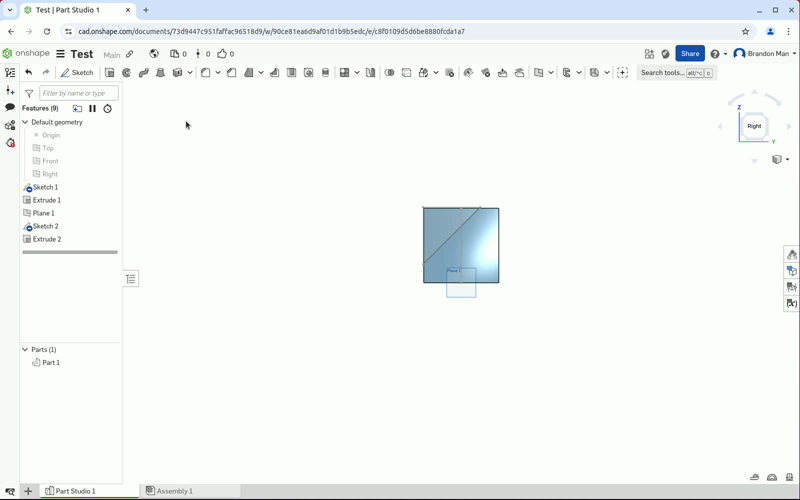
key(shift+7)
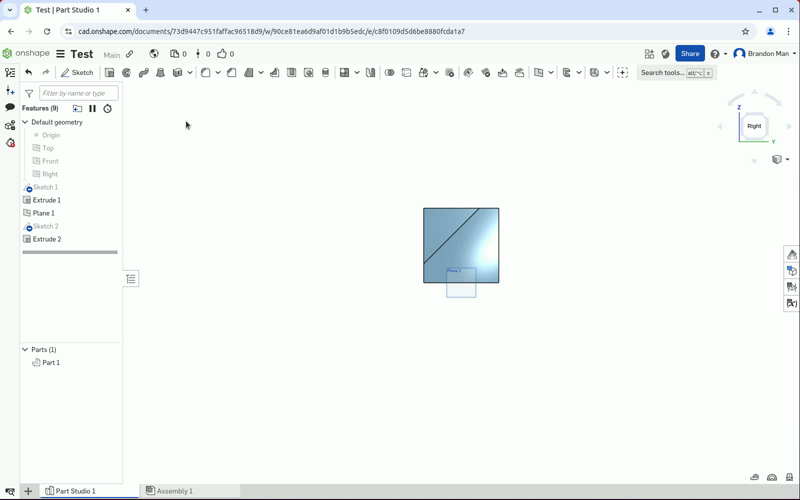
key(right, 2)
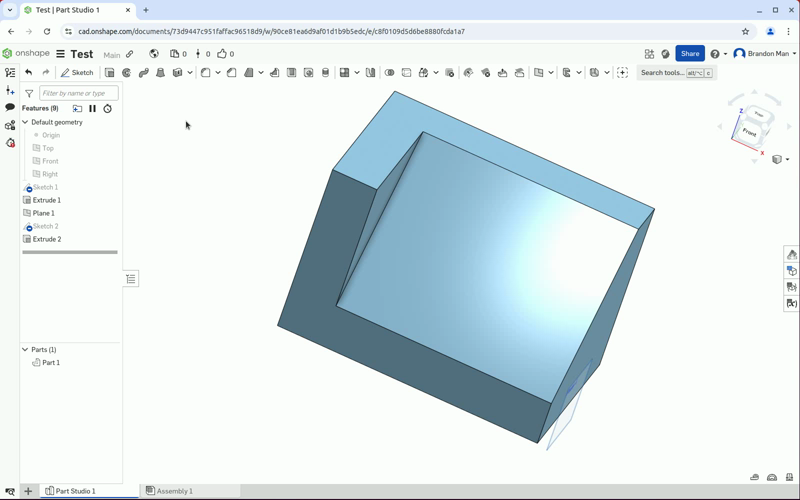
key(down, 2)
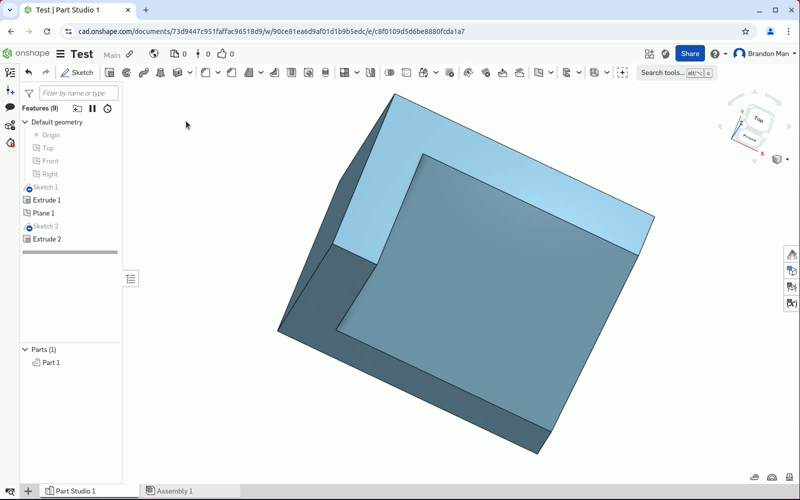
key(up, 2)
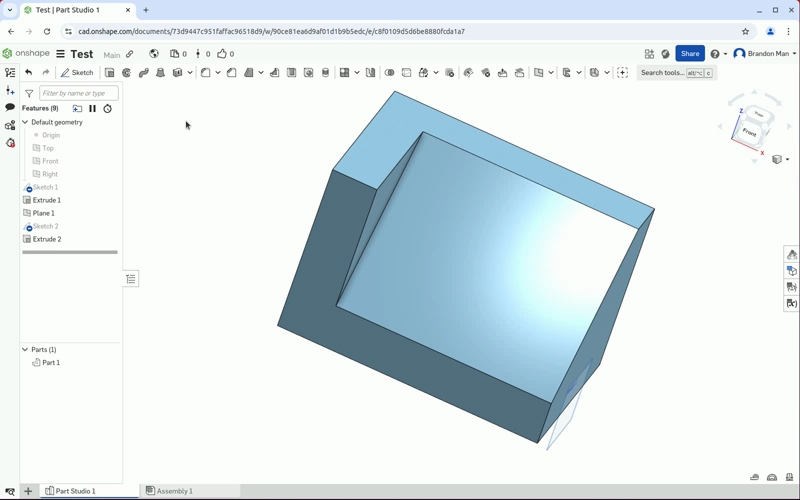
key(left, 2)
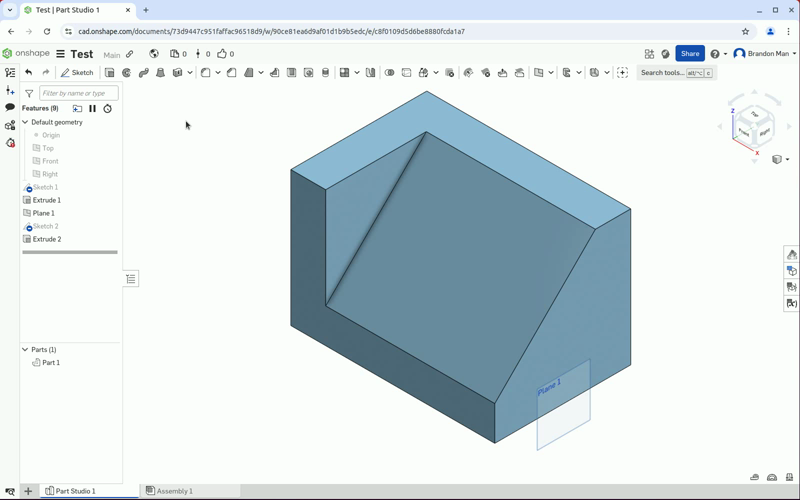
mouse_move(73, 189)
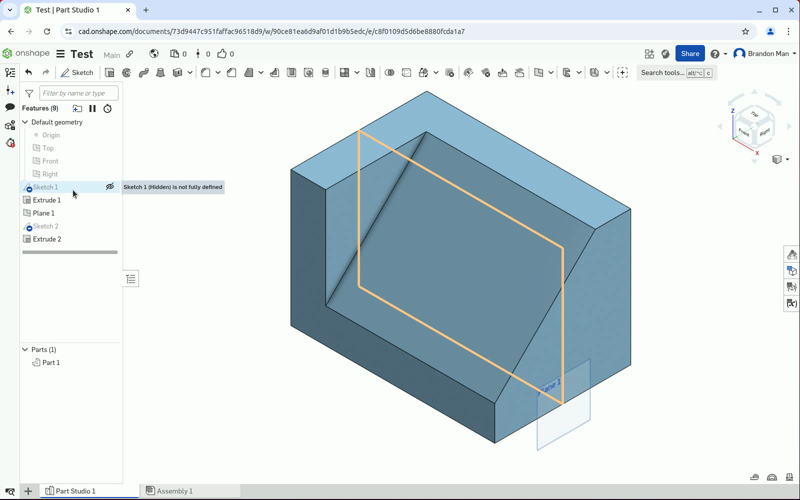
click(73, 189)